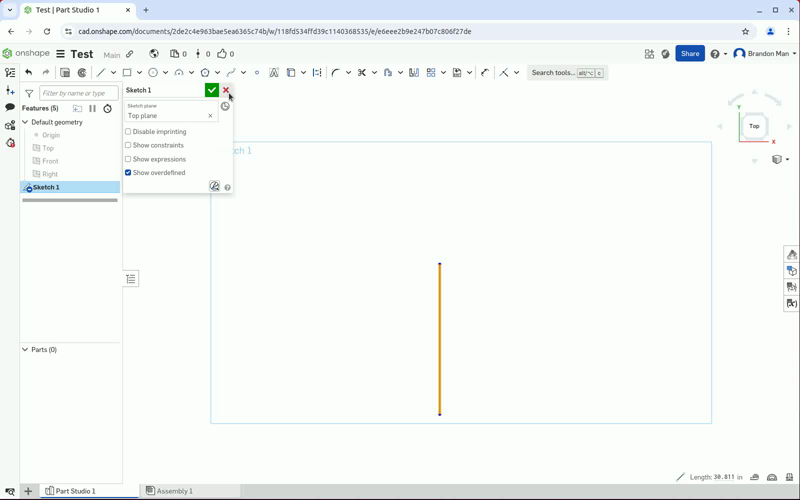
key(shift+h)
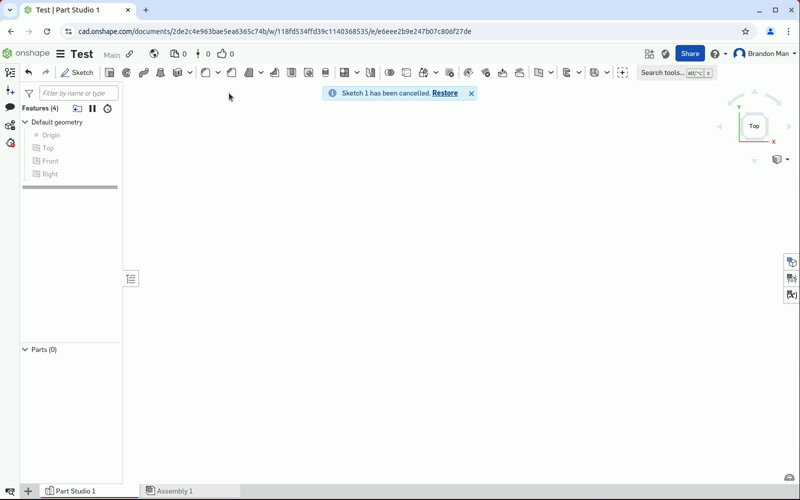
mouse_move(73, 352)
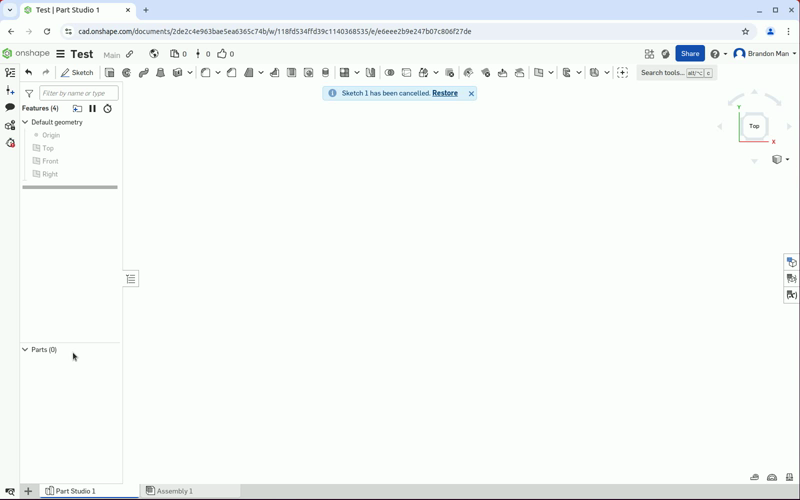
key(y)
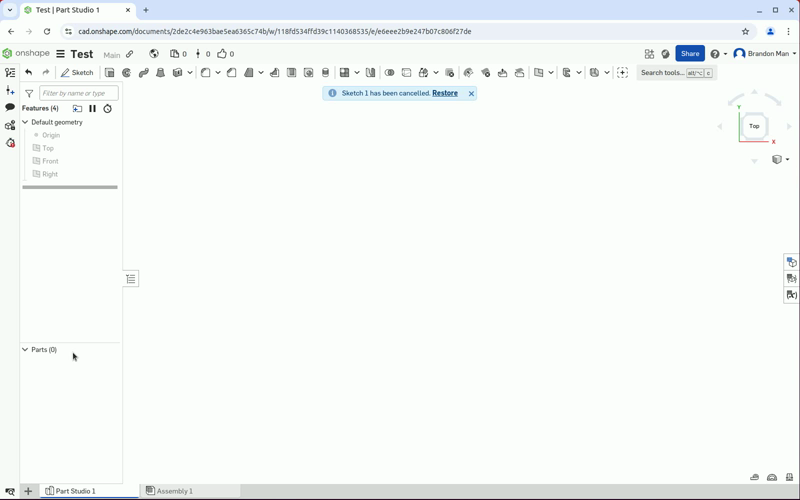
key(shift+p)
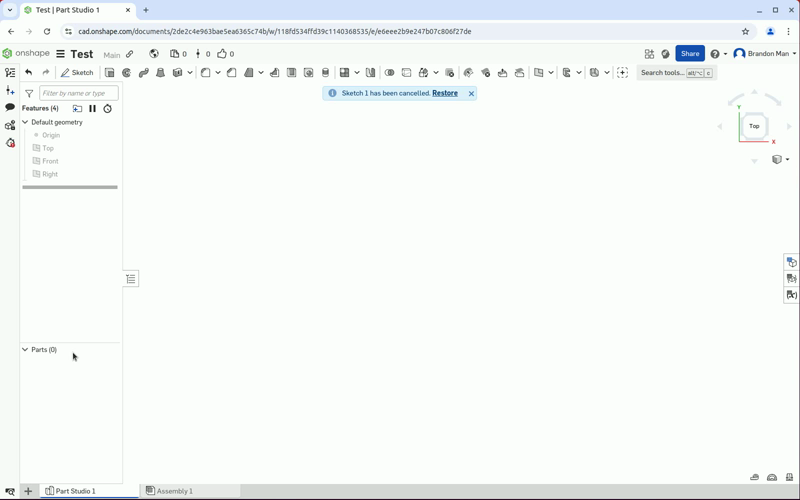
key(space)
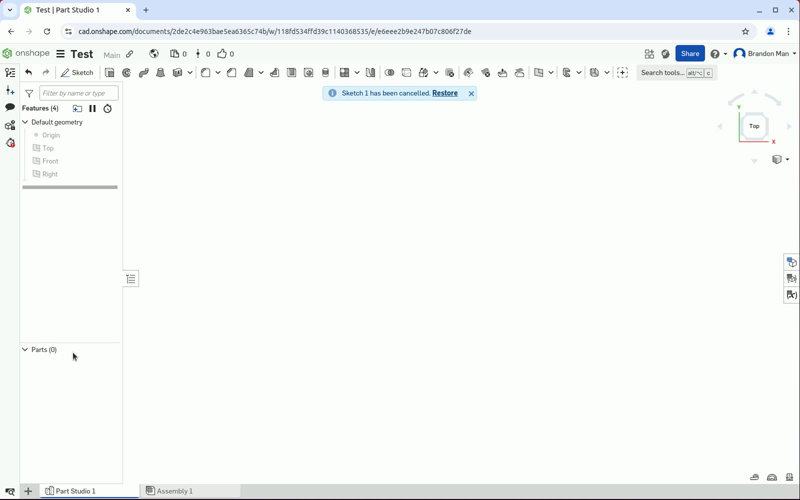
key_down(shift)
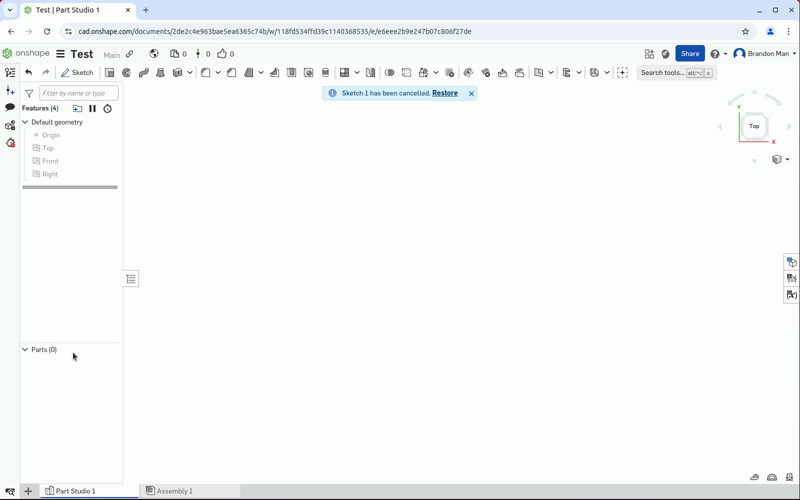
key(up)
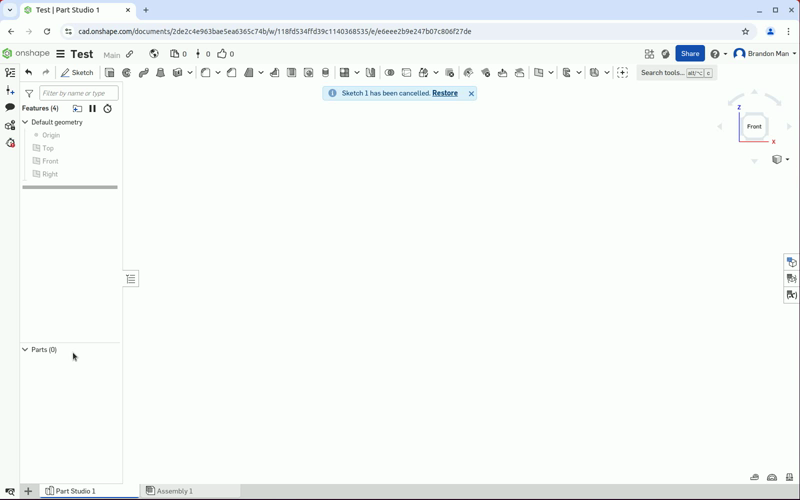
key_up(shift)
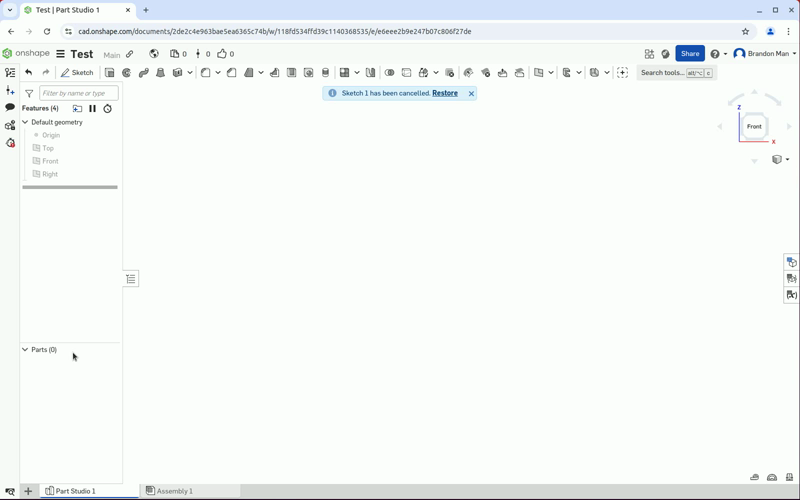
mouse_move(73, 352)
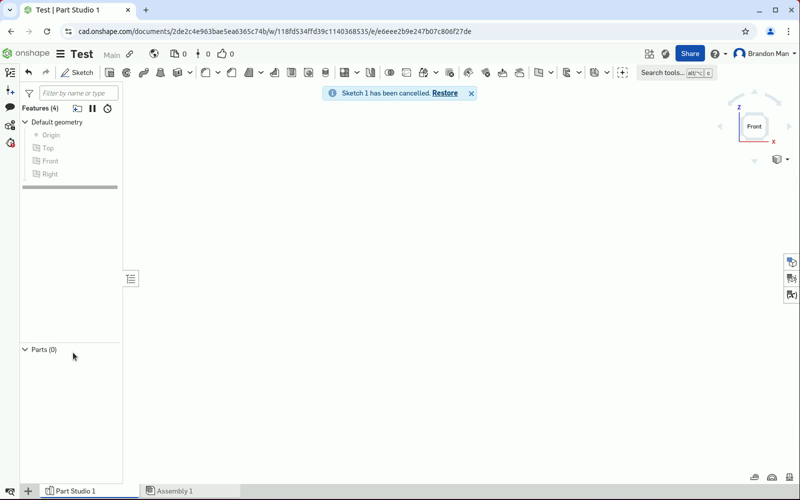
key(shift+y)
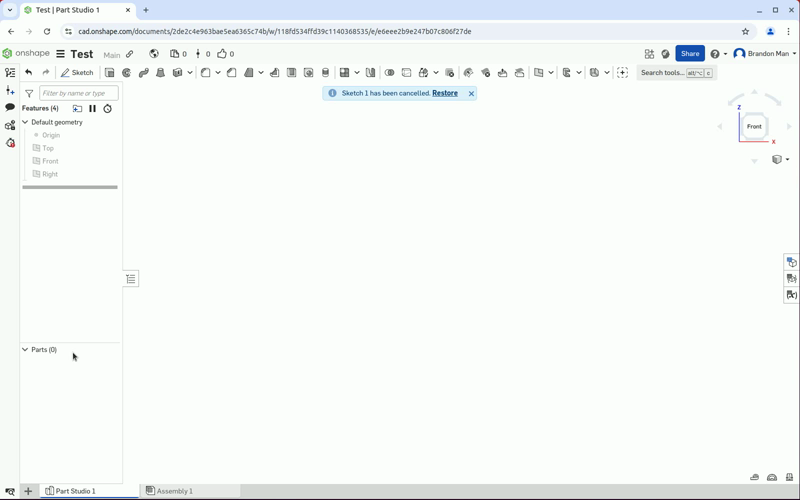
key(shift+s)
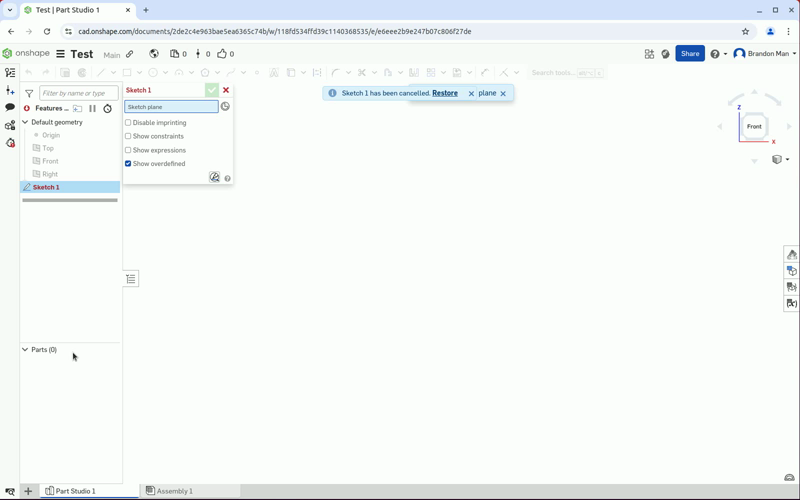
mouse_move(73, 163)
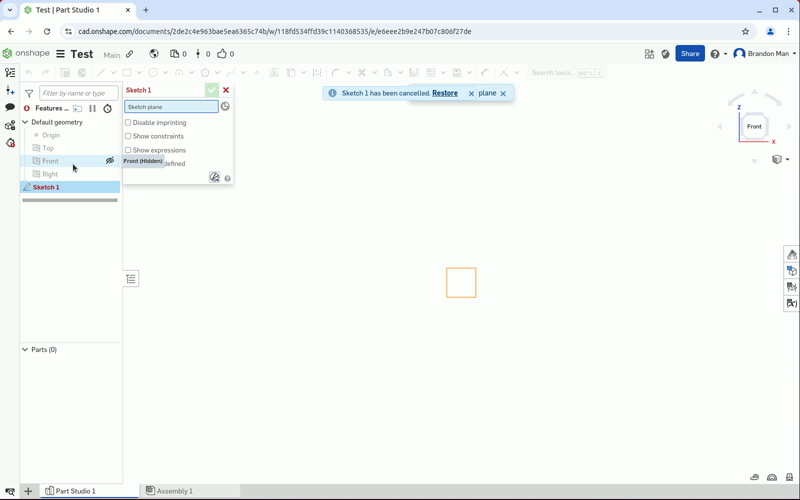
click(73, 163)
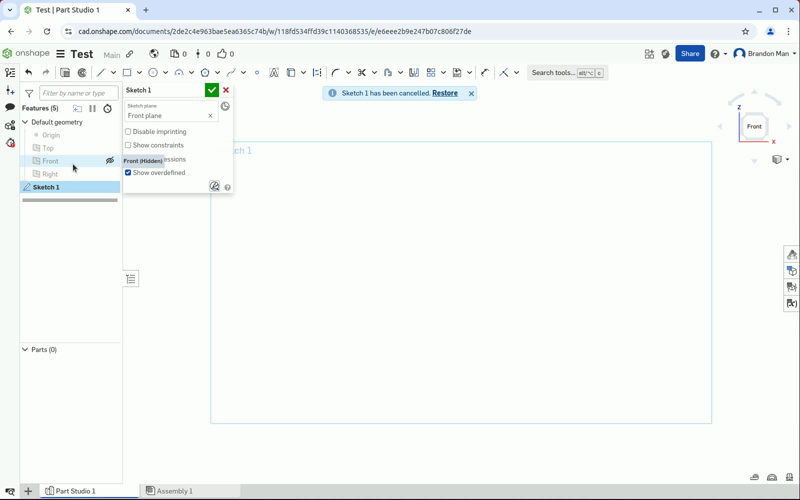
mouse_move(73, 352)
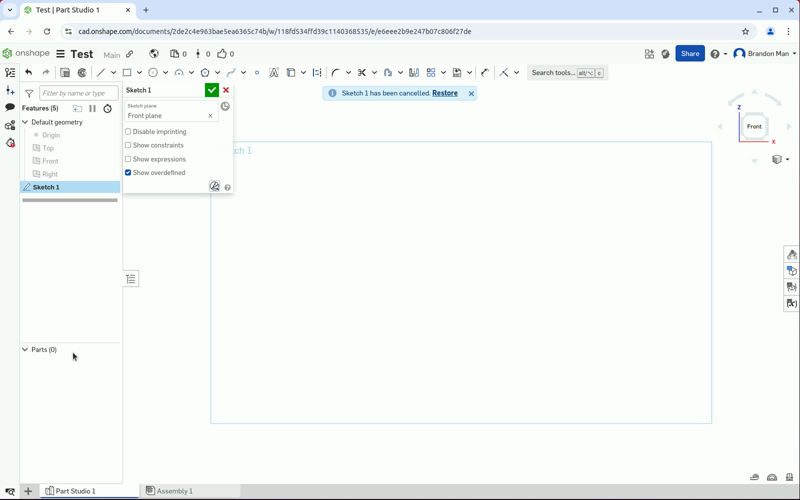
key(y)
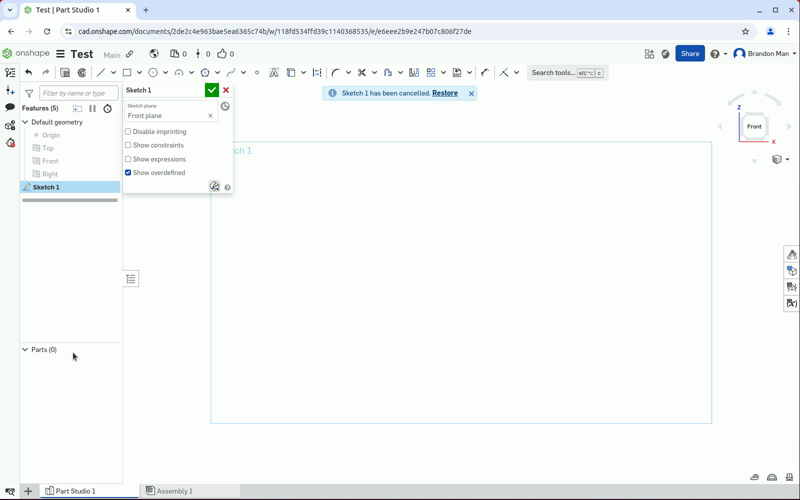
key(c)
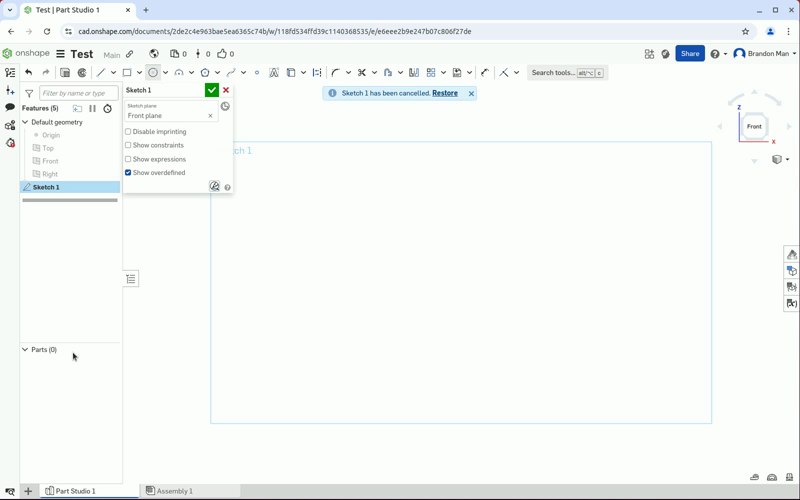
key_down(shift)
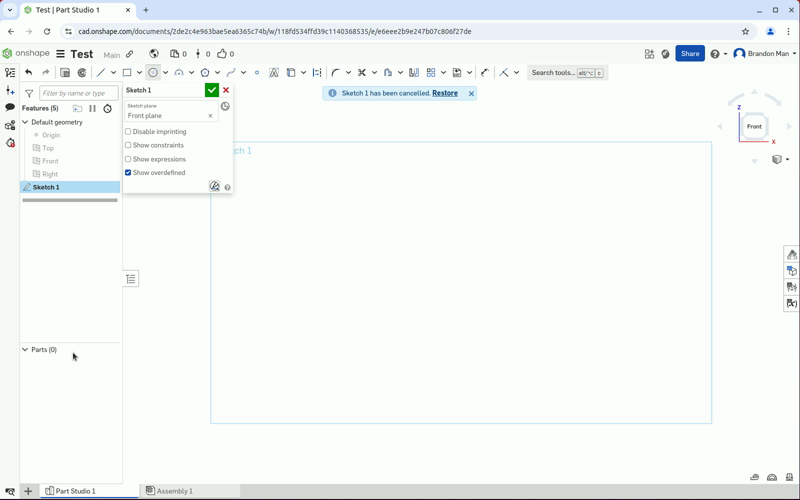
mouse_move(461, 282)
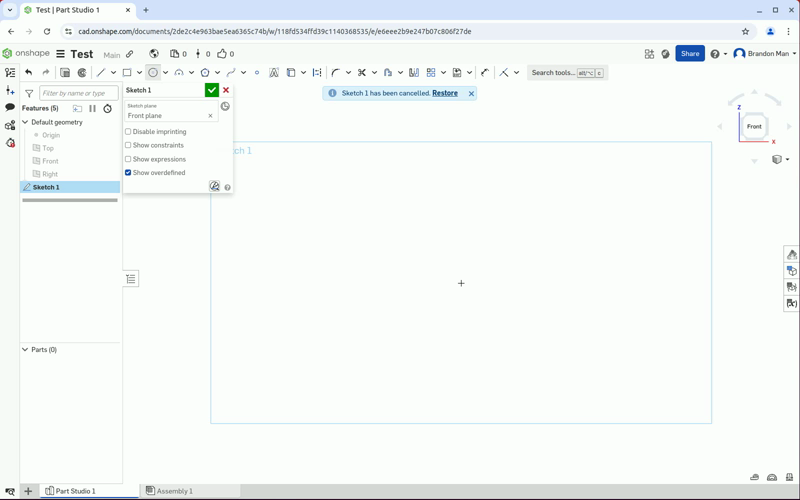
click(461, 282)
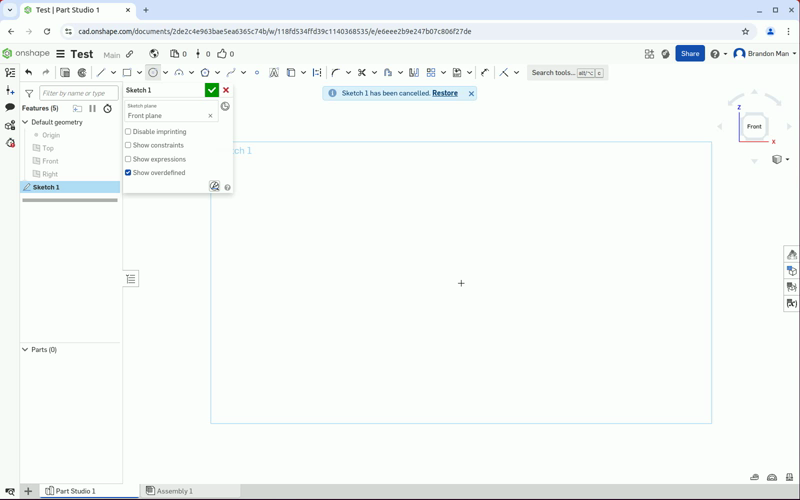
key_up(shift)
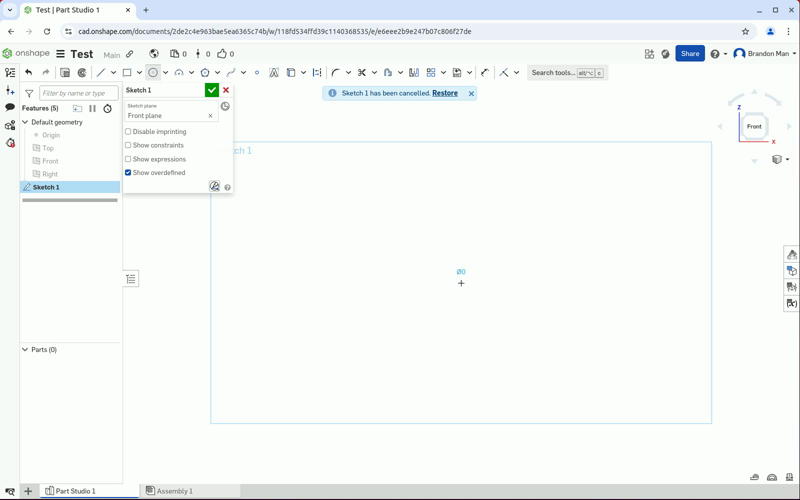
mouse_move(574, 282)
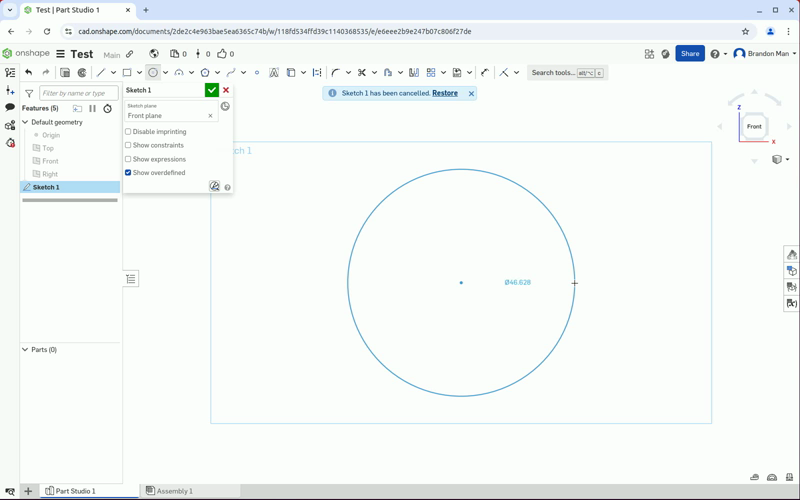
click(574, 282)
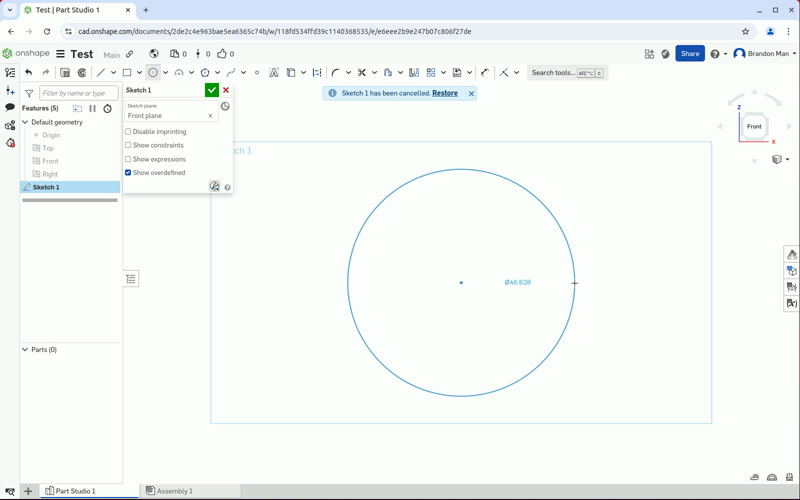
key(esc)
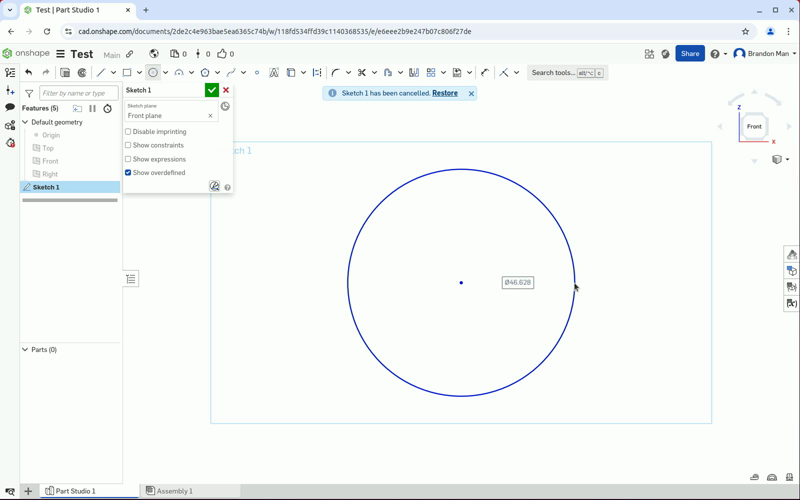
key(c)
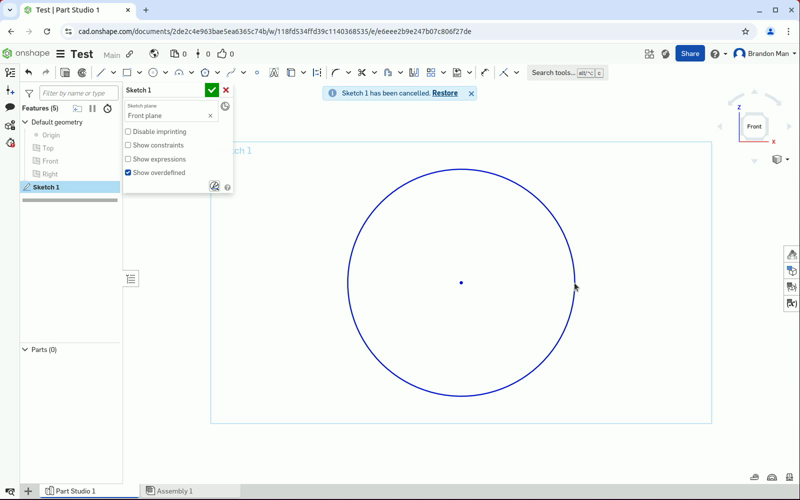
key_down(shift)
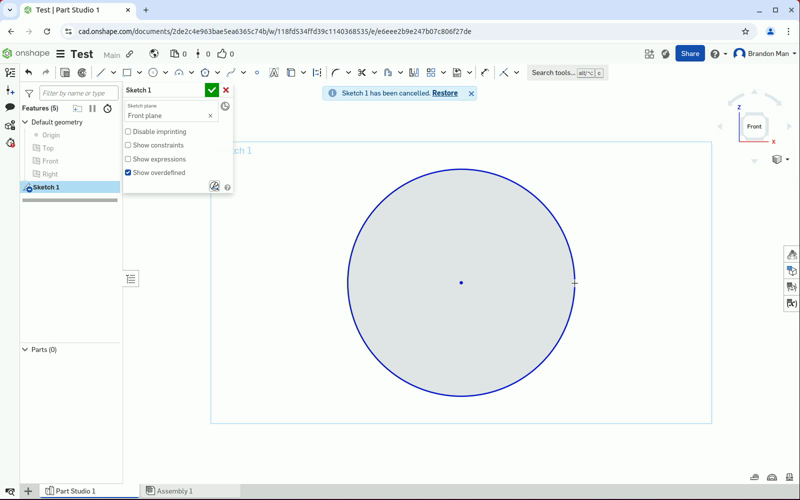
mouse_move(461, 282)
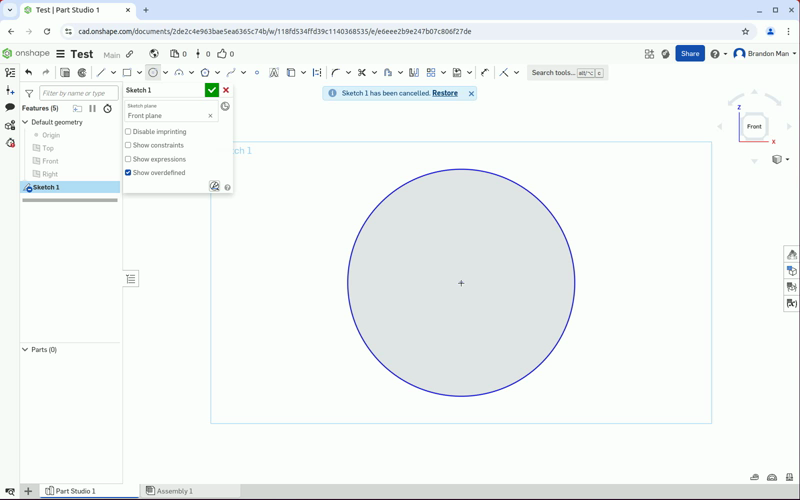
click(461, 282)
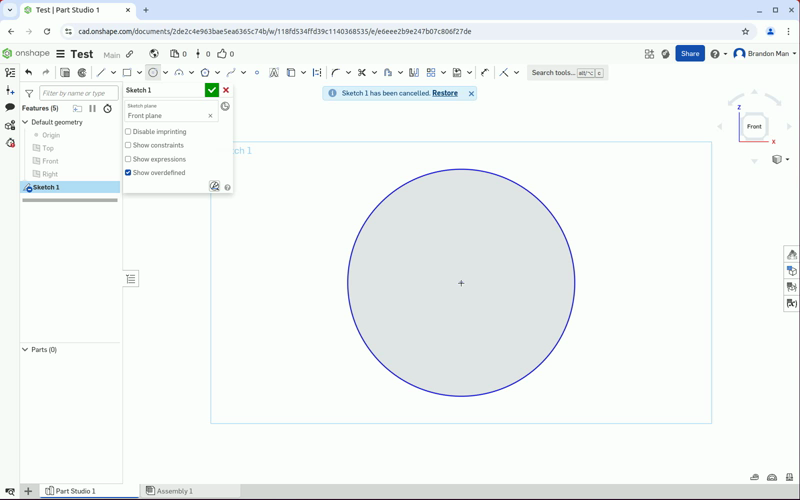
key_up(shift)
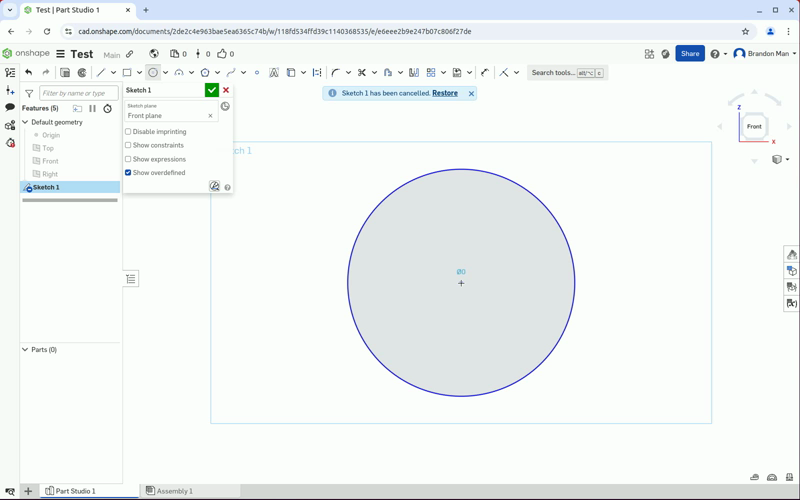
mouse_move(468, 282)
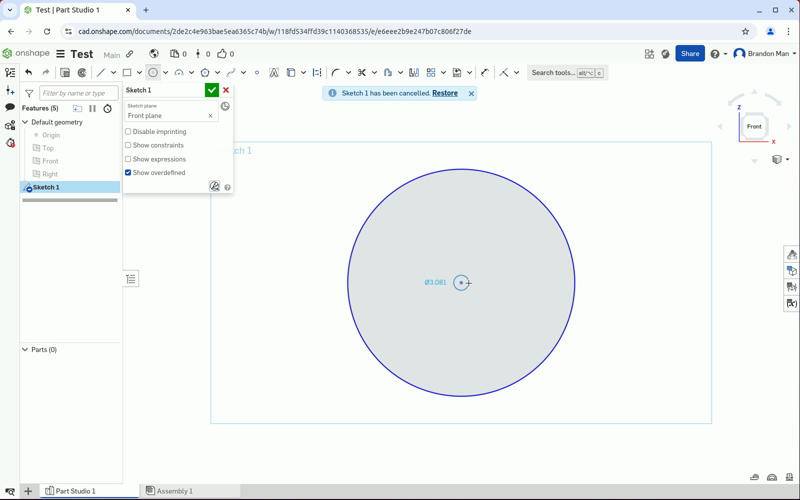
click(468, 282)
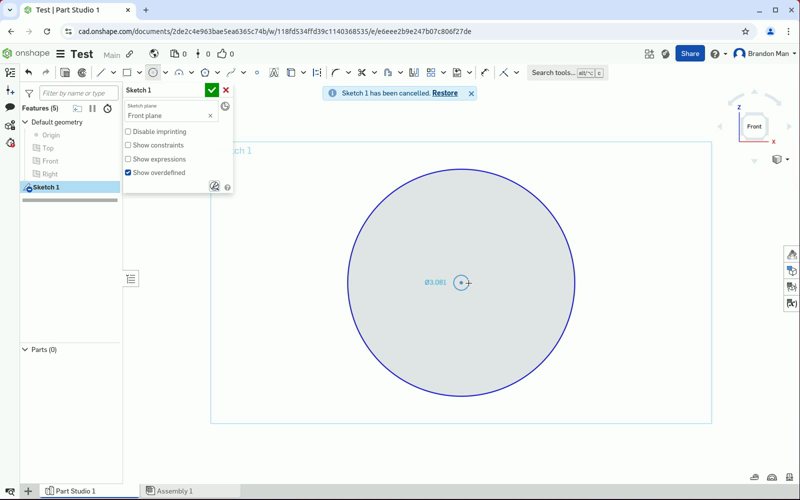
key(esc)
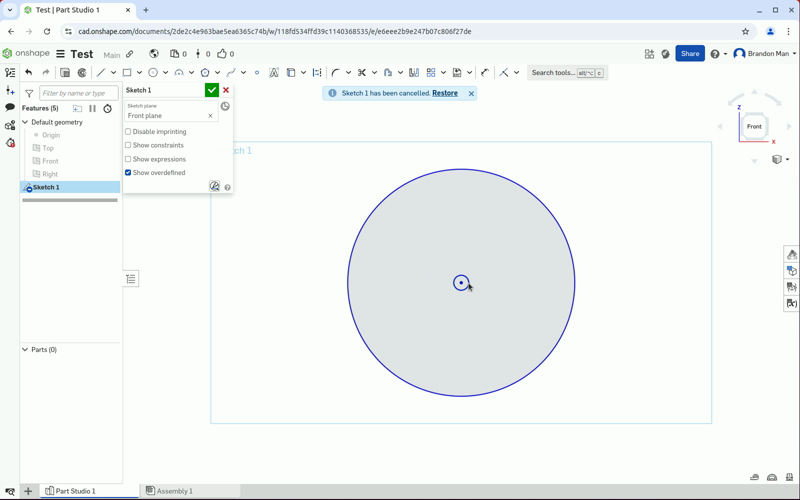
mouse_move(491, 207)
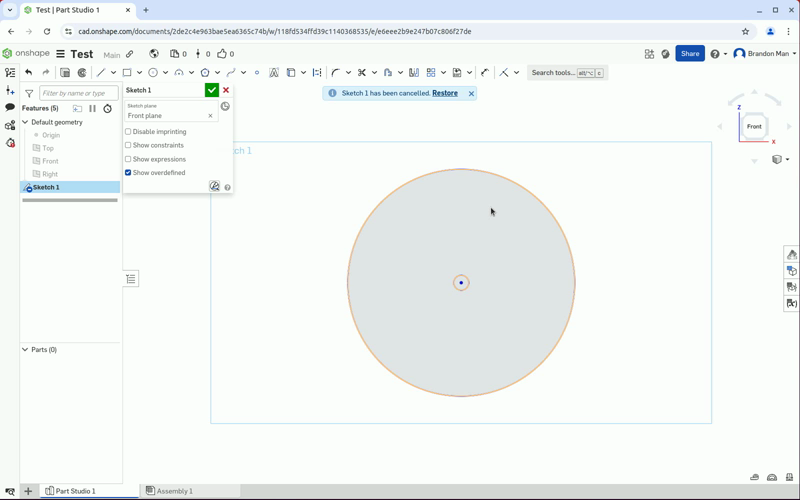
click(491, 207)
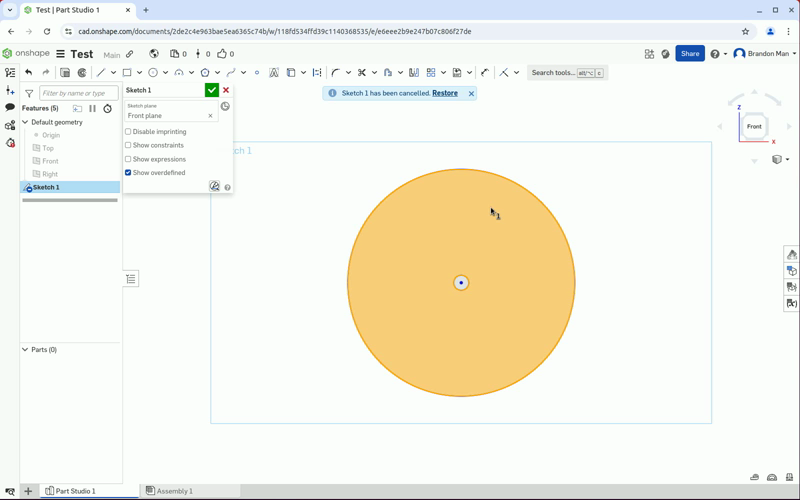
mouse_move(73, 352)
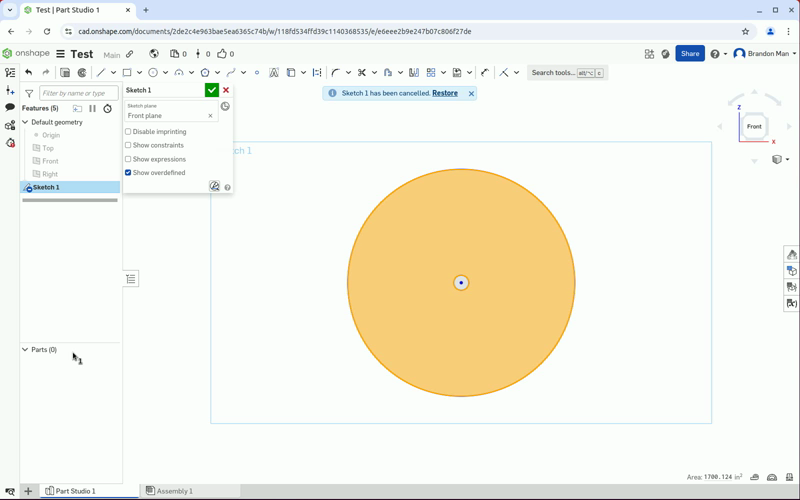
key(shift+y)
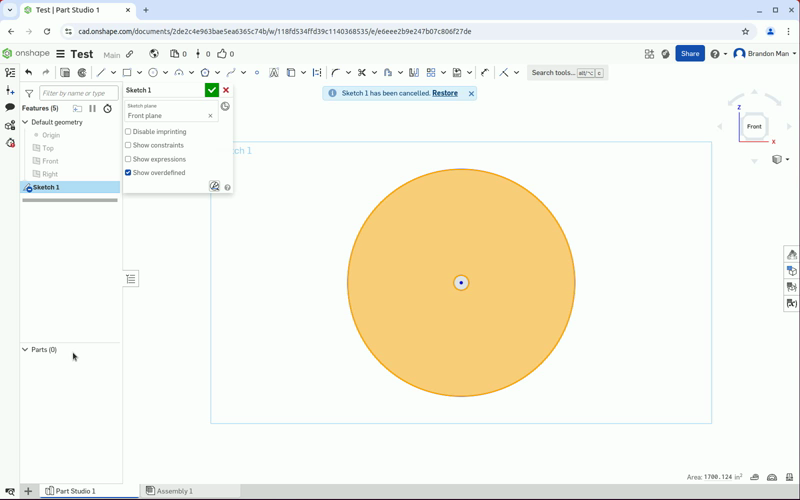
key(shift+e)
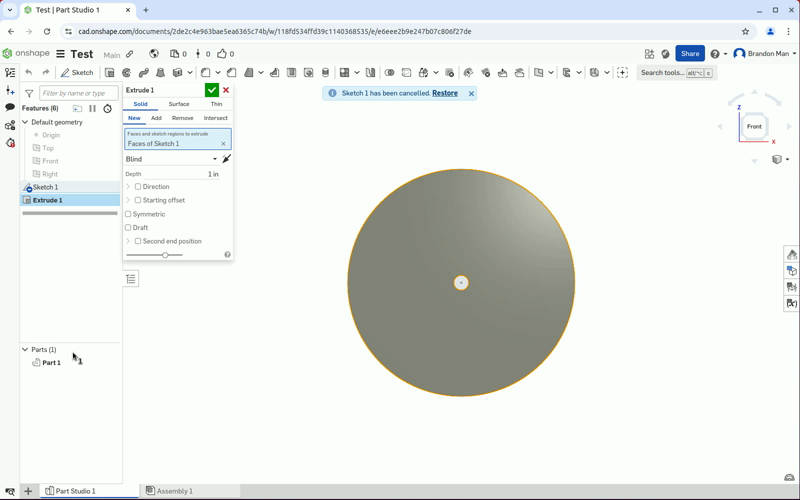
mouse_move(143, 106)
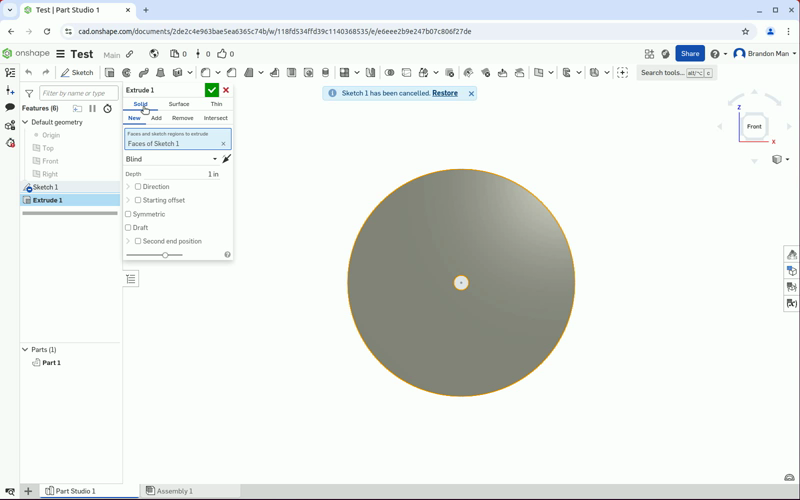
click(143, 106)
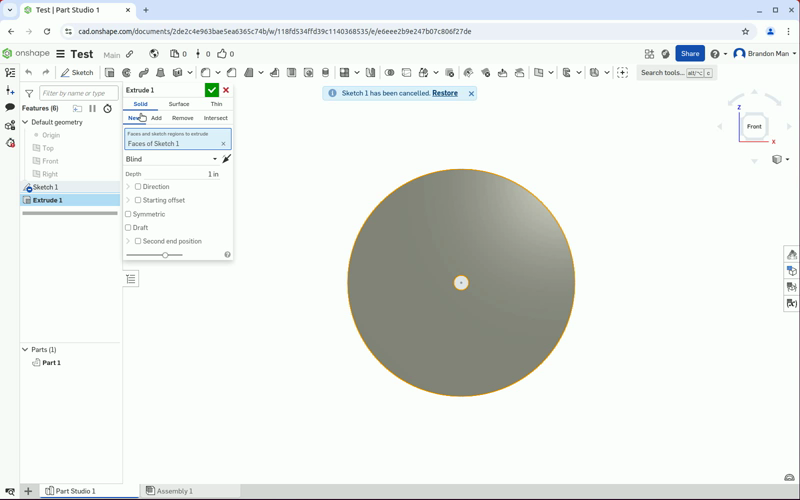
mouse_move(137, 120)
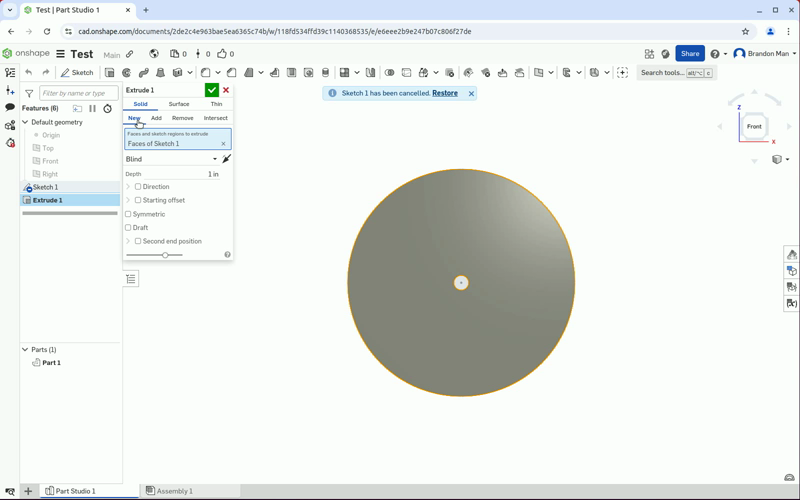
click(137, 120)
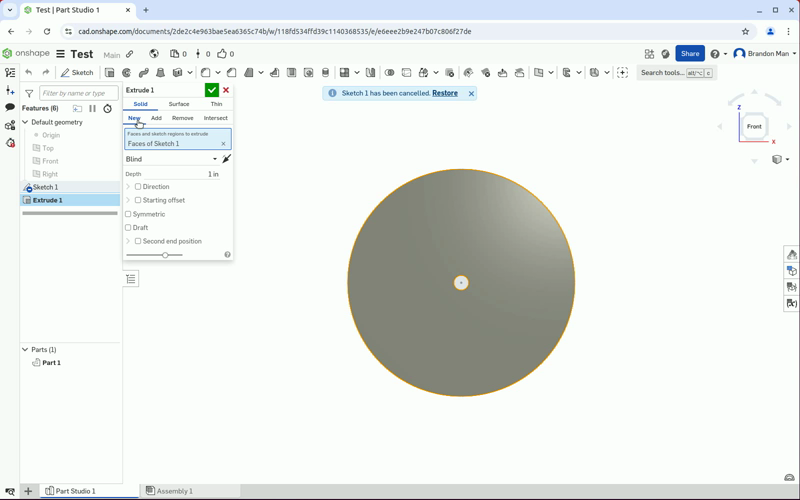
key(tab, 4)
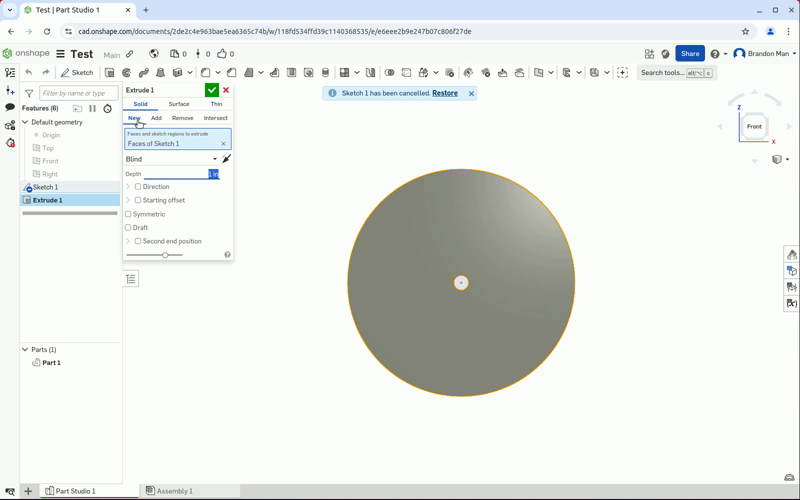
text(5.777)
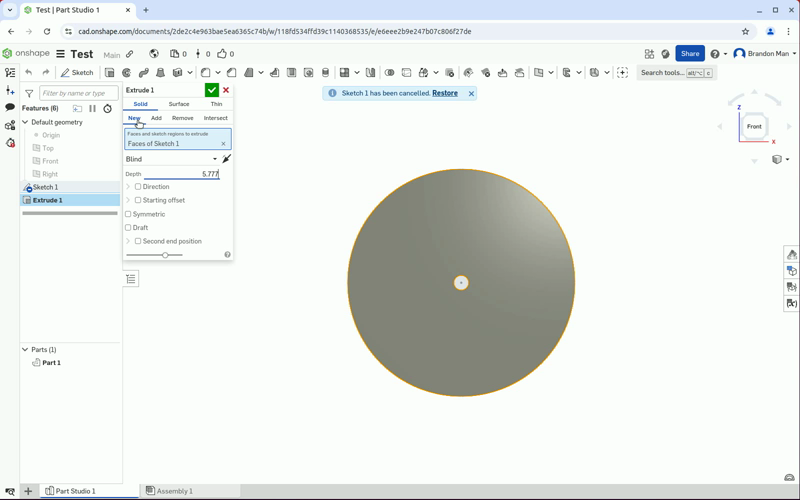
key(enter)
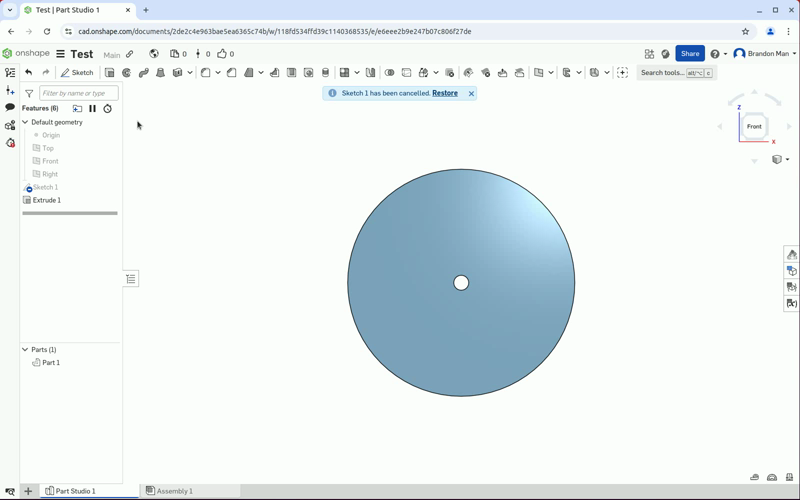
key(shift+h)
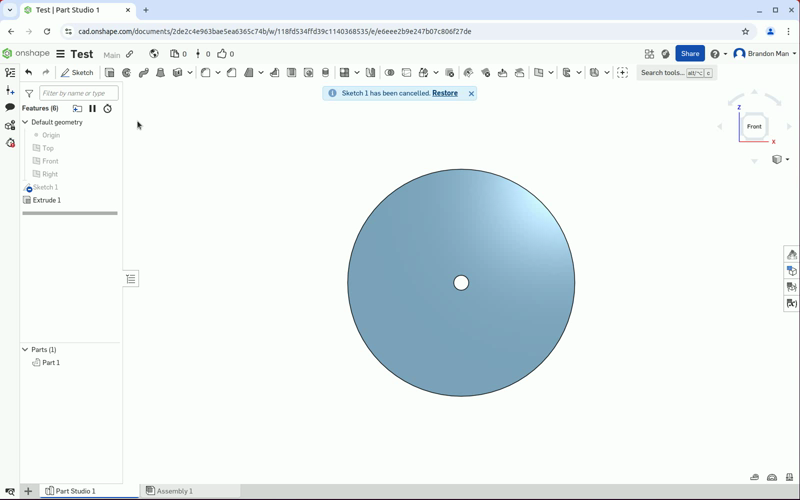
key(shift+h)
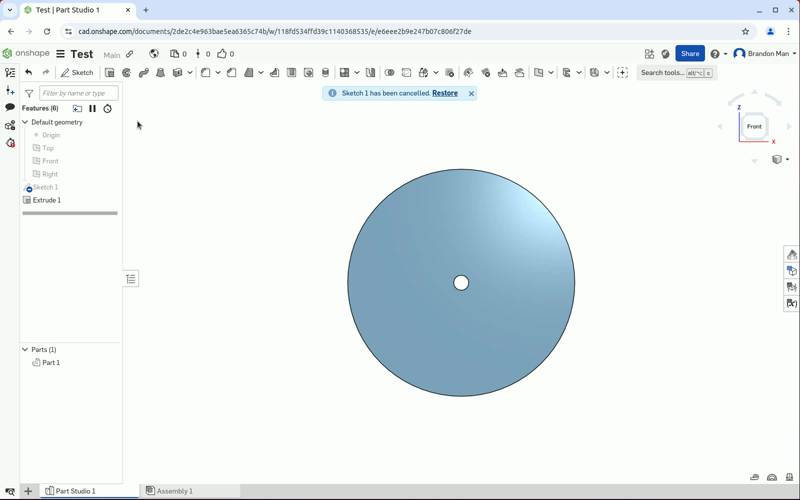
mouse_move(73, 189)
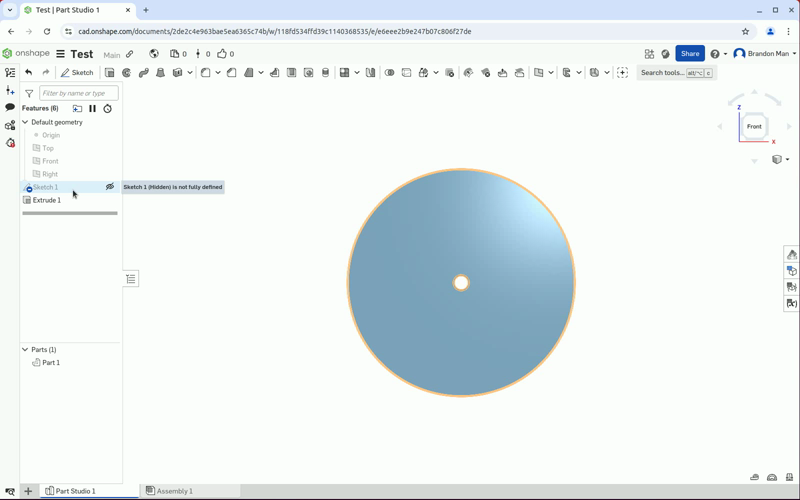
click(73, 189)
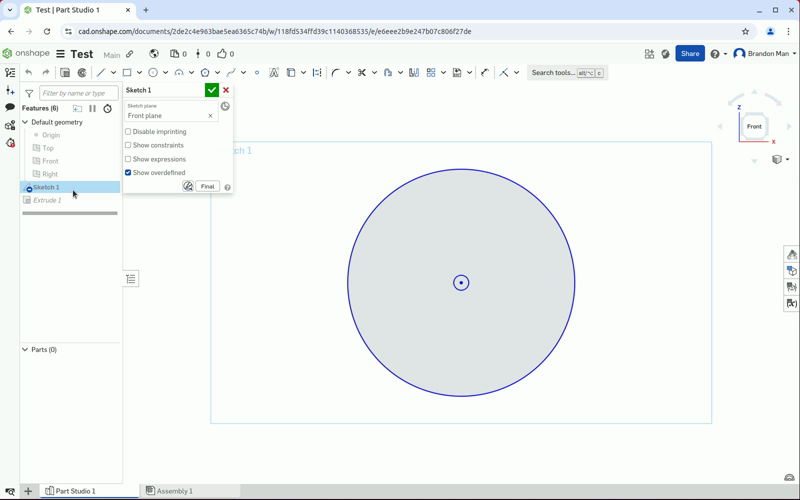
mouse_move(229, 92)
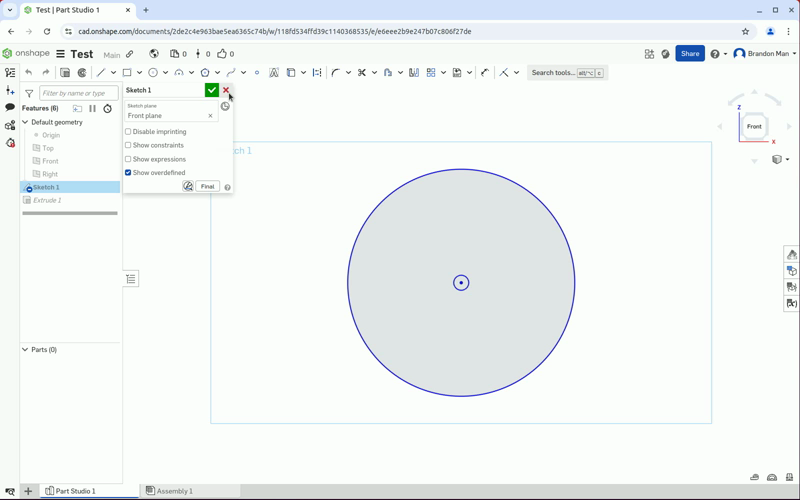
click(229, 92)
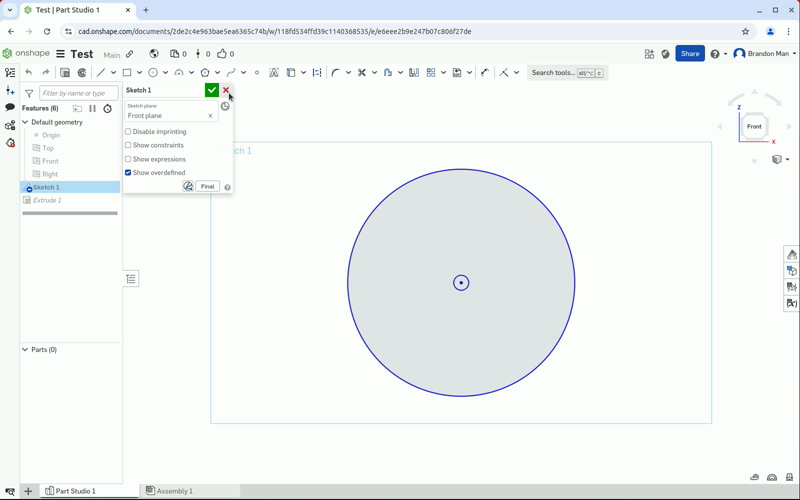
key(shift+s)
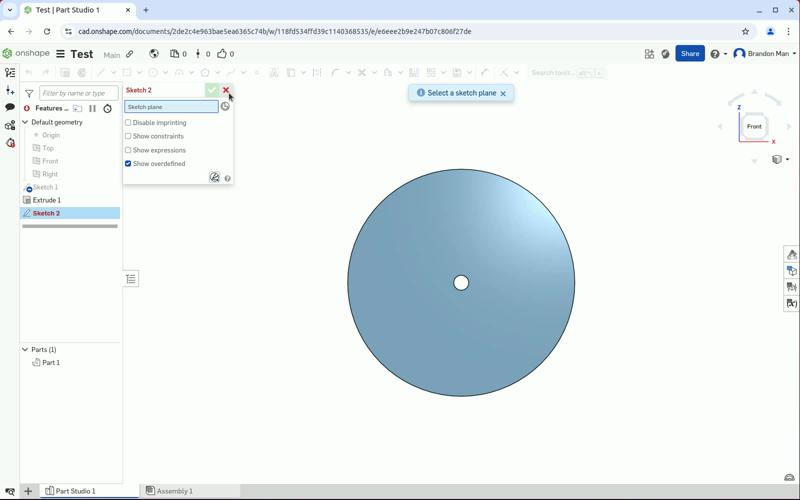
mouse_move(73, 163)
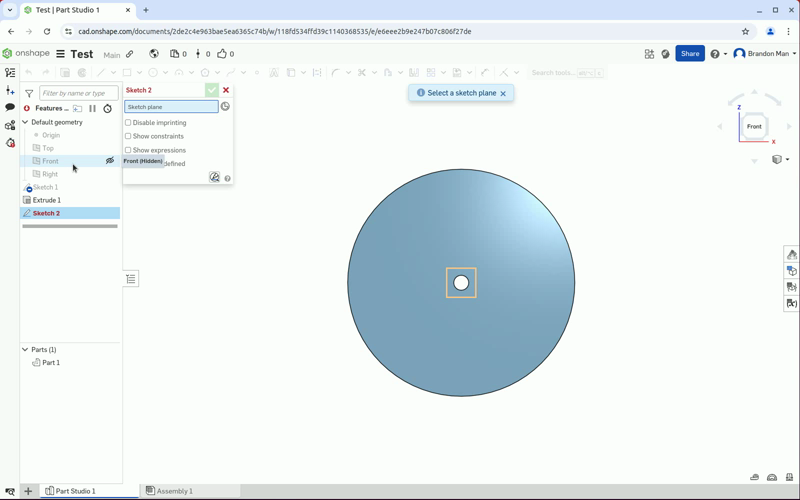
click(73, 163)
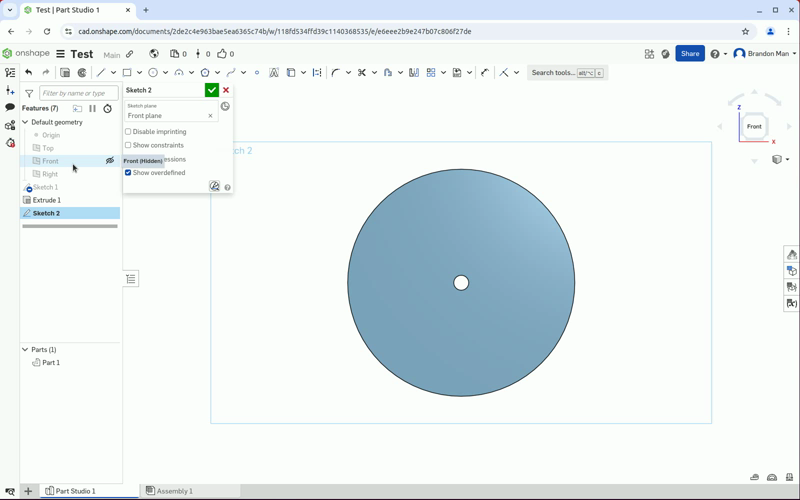
mouse_move(73, 352)
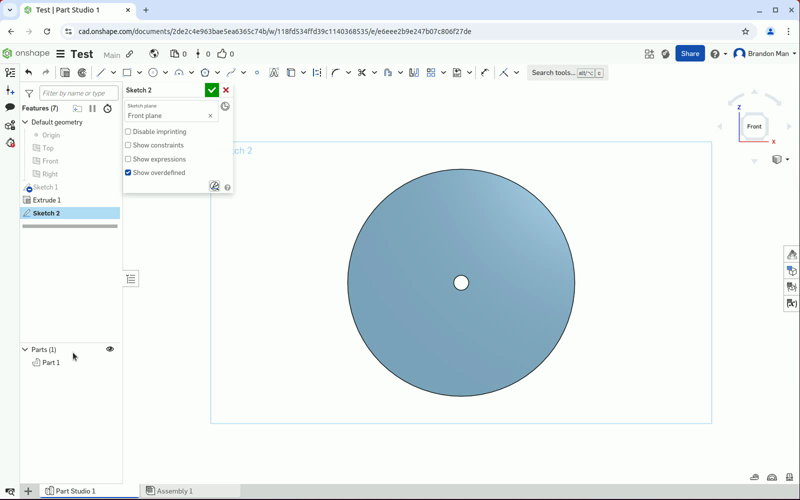
key(y)
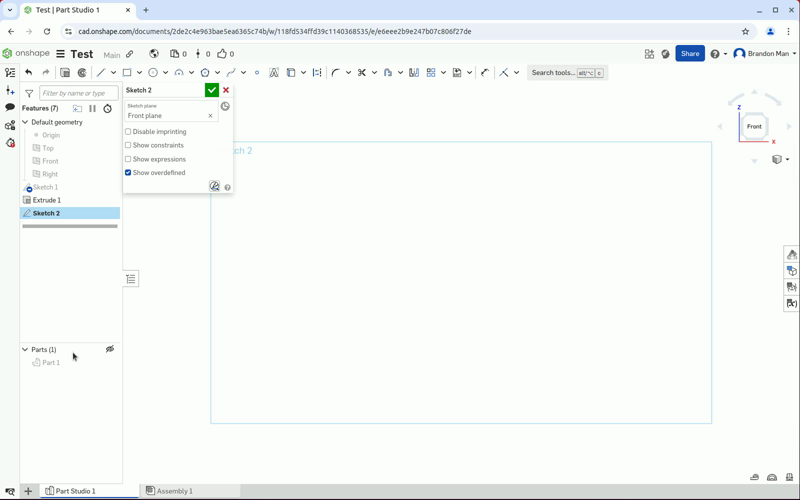
key(c)
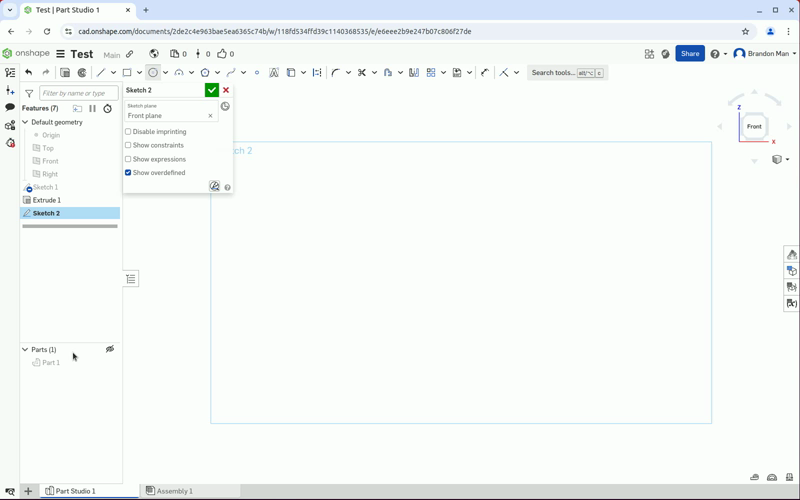
key_down(shift)
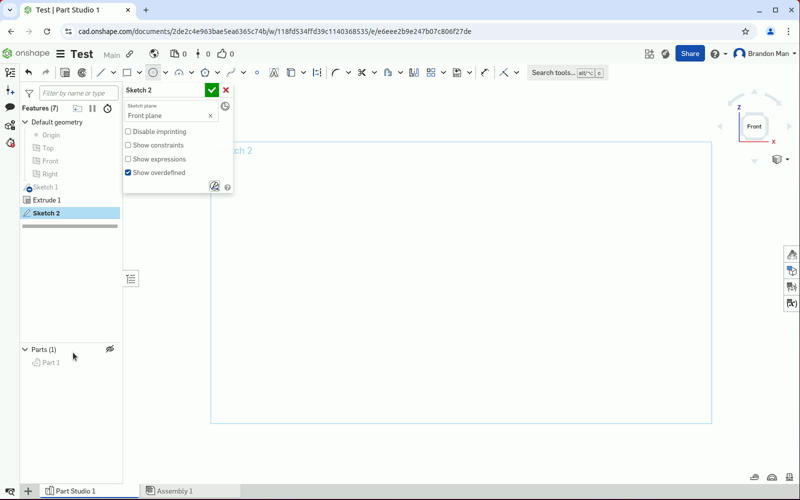
mouse_move(461, 282)
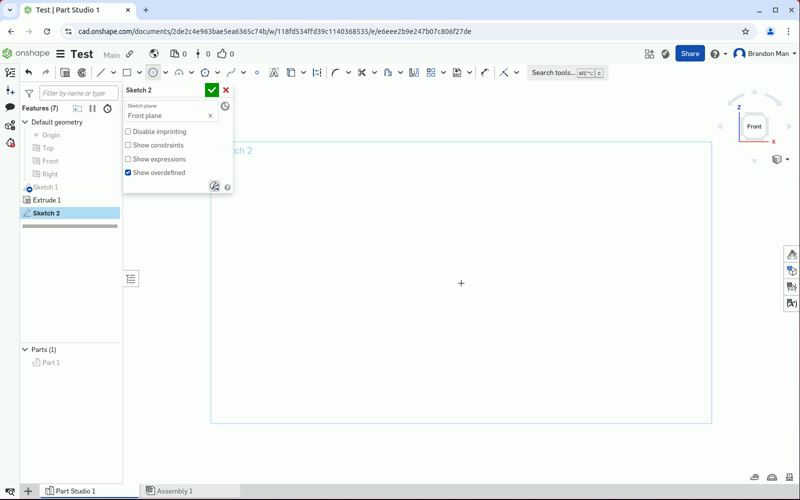
click(461, 282)
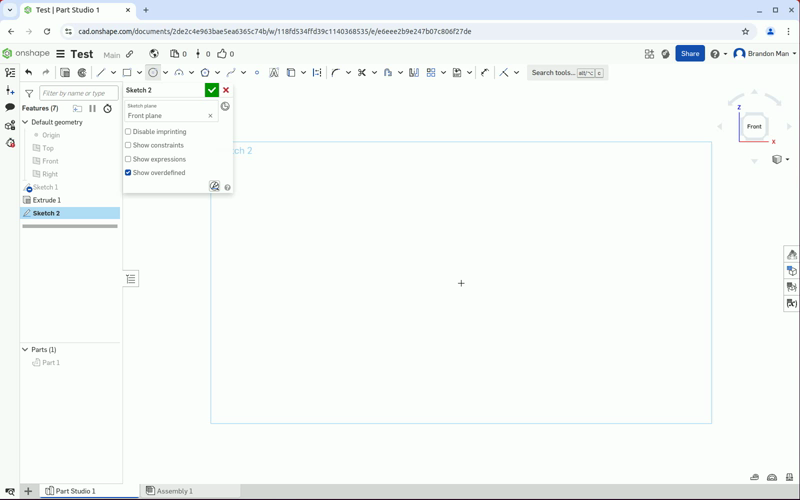
key_up(shift)
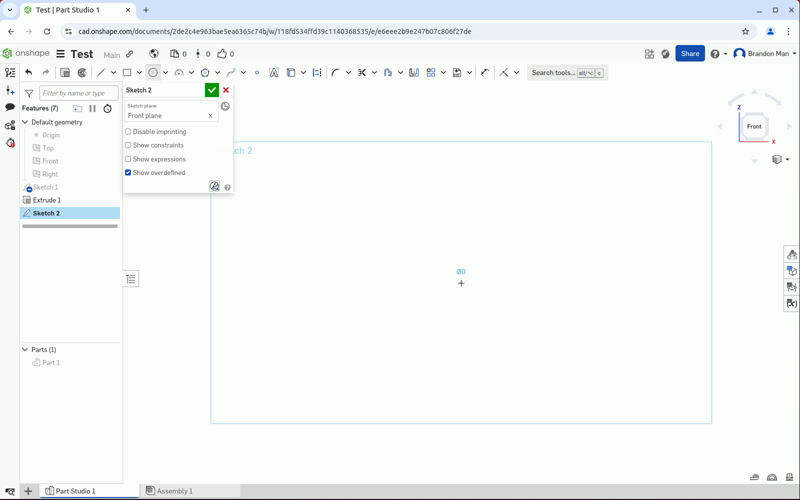
mouse_move(468, 282)
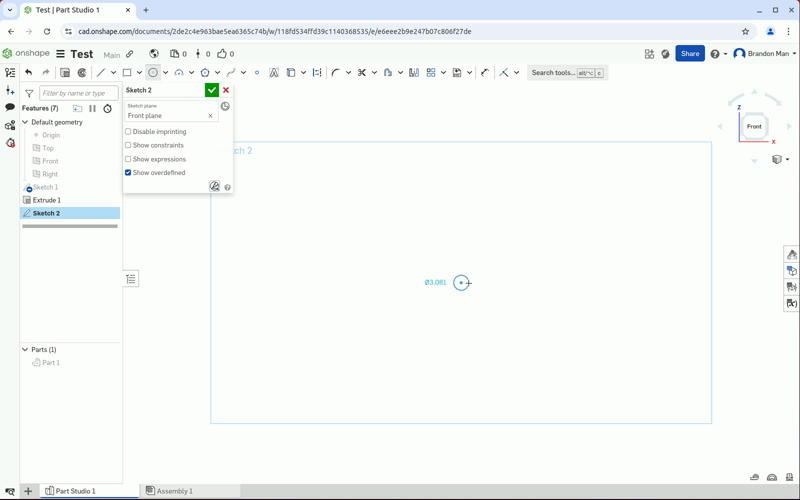
click(468, 282)
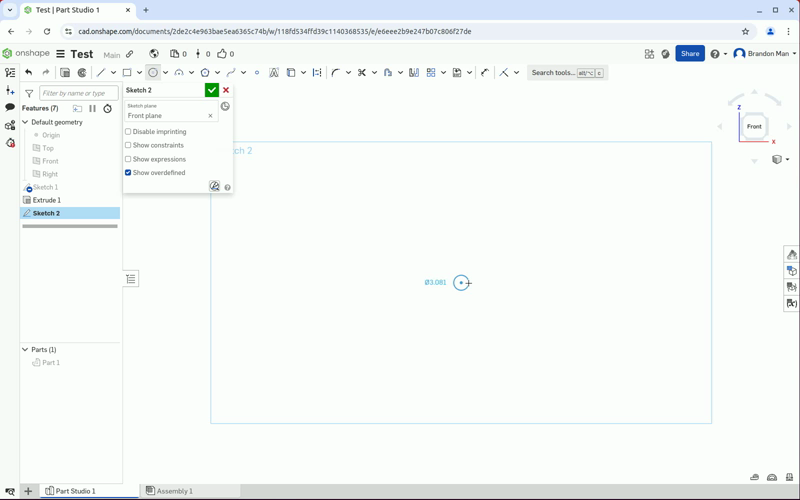
key(esc)
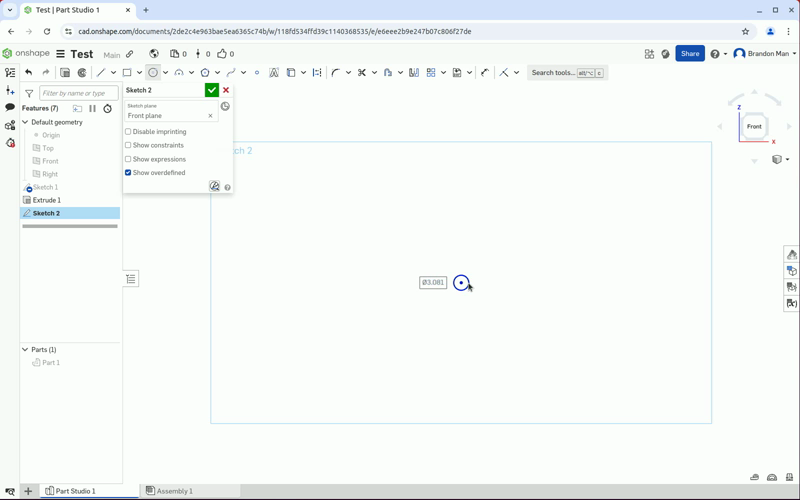
mouse_move(455, 286)
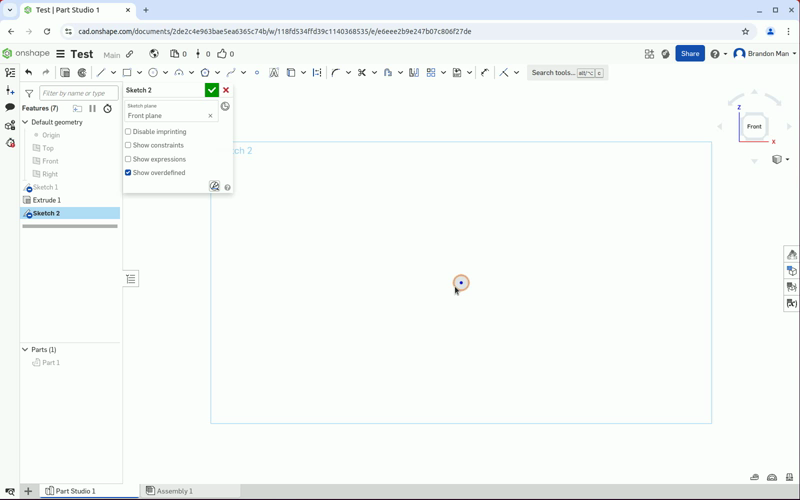
scroll(6)
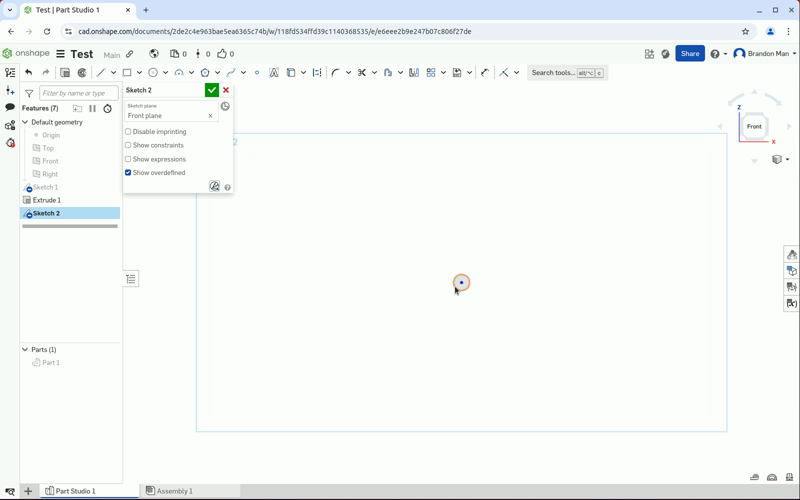
scroll(6)
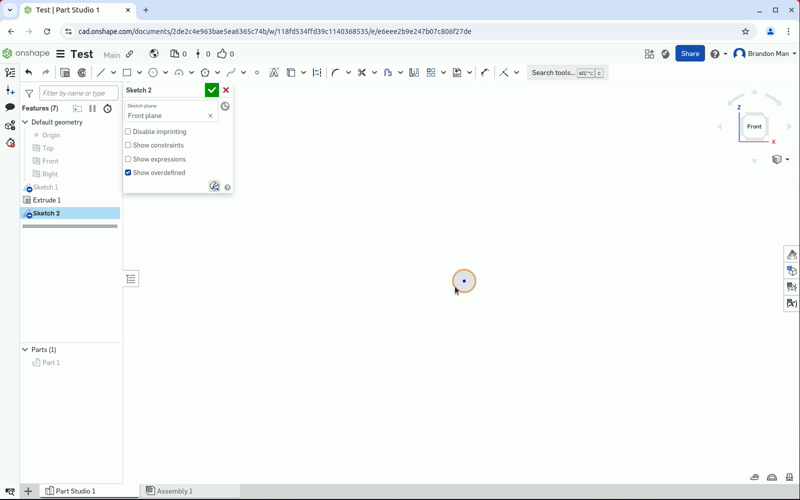
scroll(6)
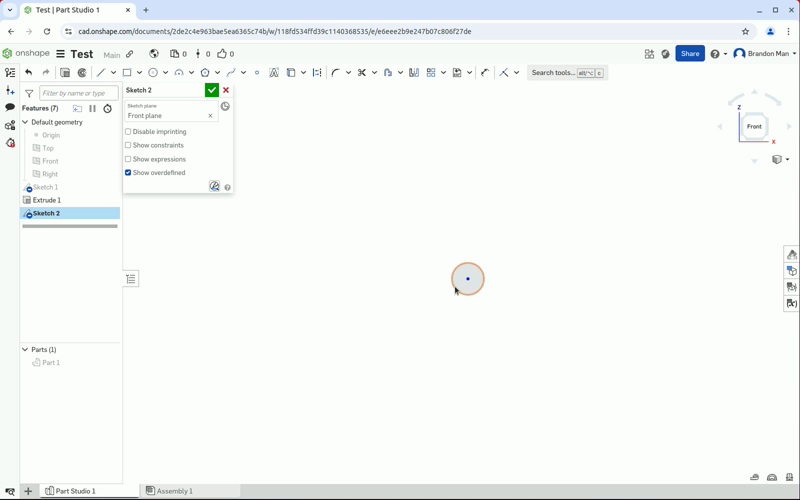
scroll(6)
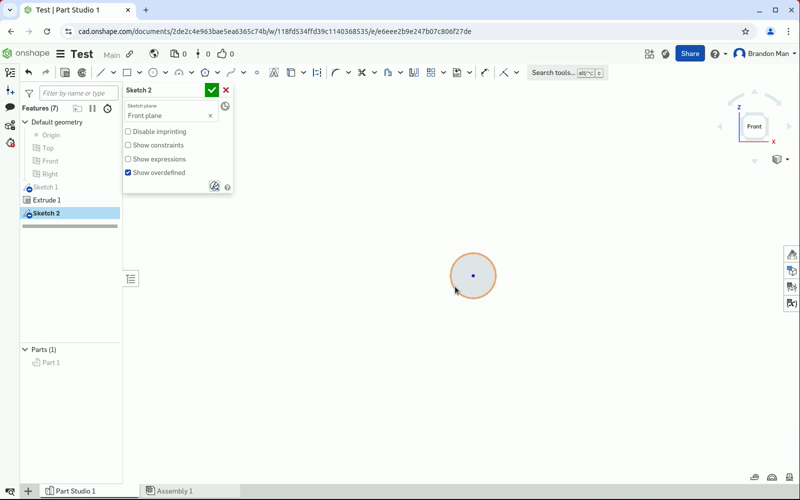
scroll(6)
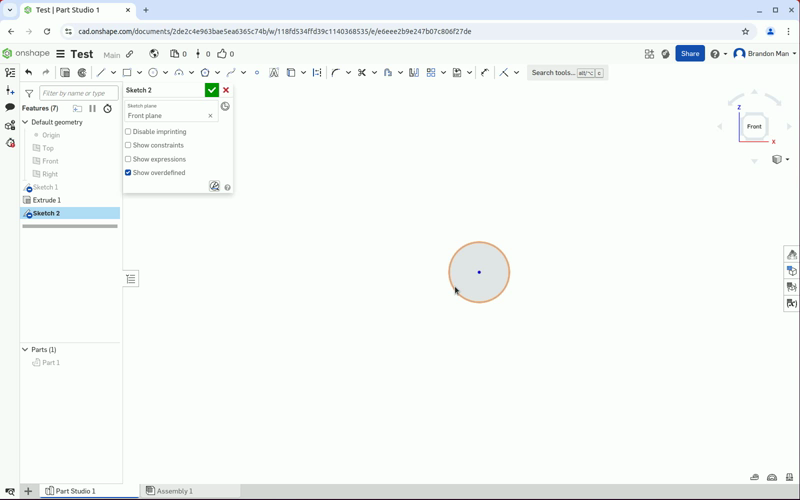
scroll(6)
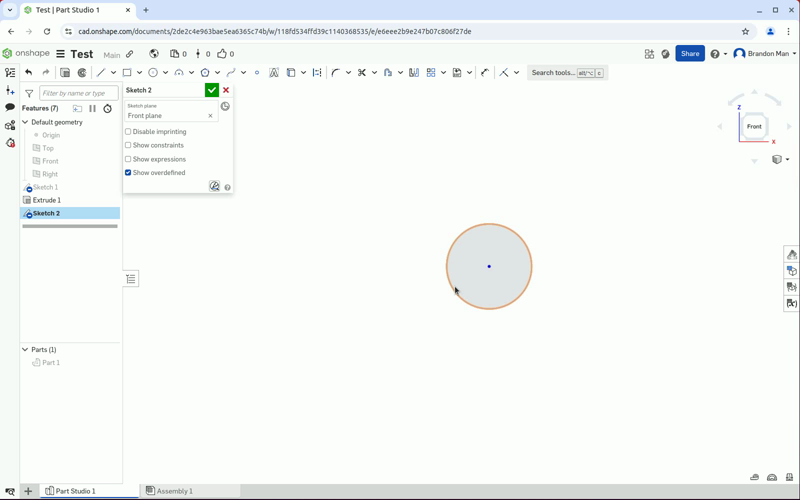
scroll(6)
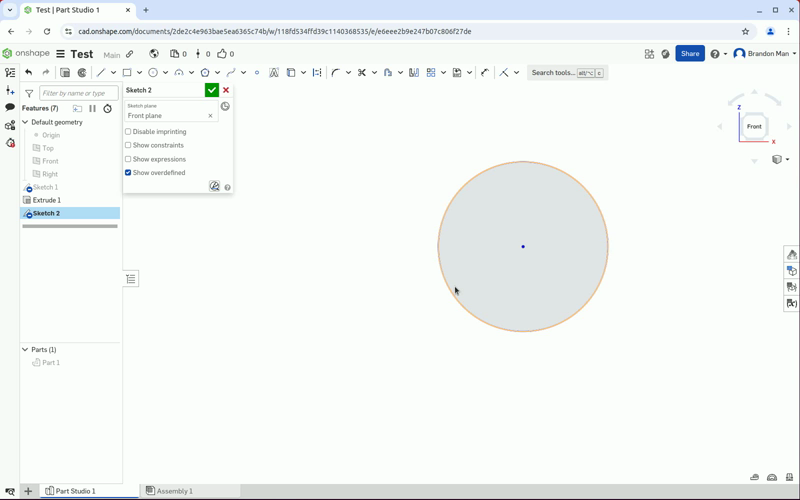
click(455, 286)
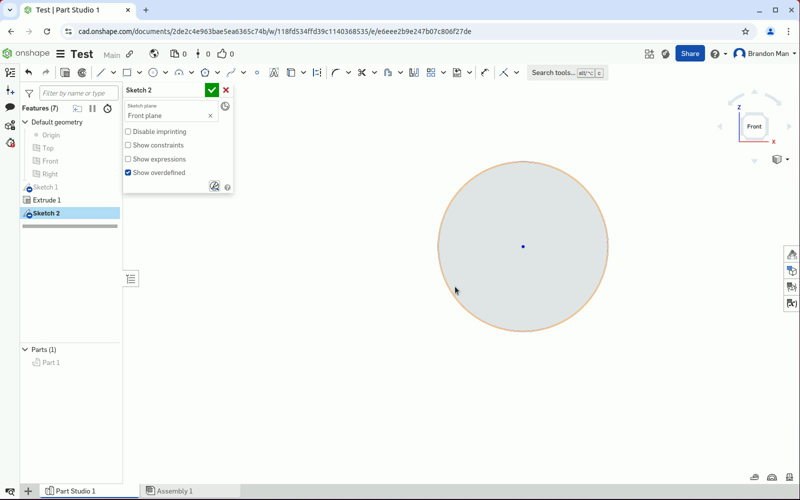
scroll(-6)
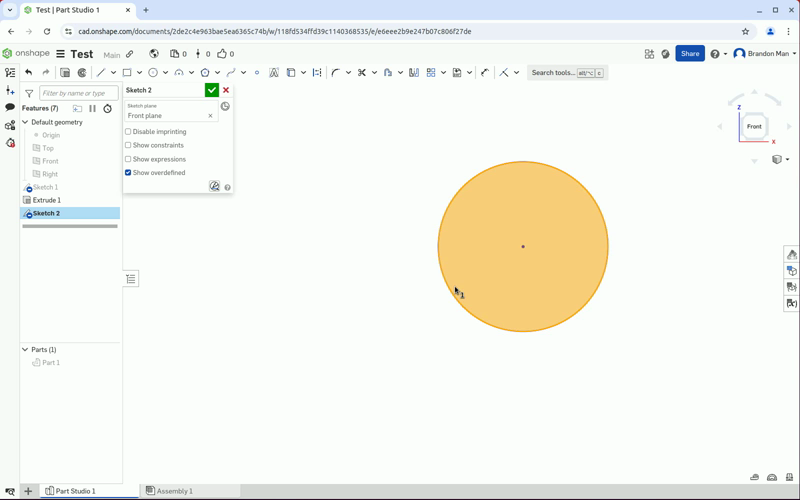
scroll(-6)
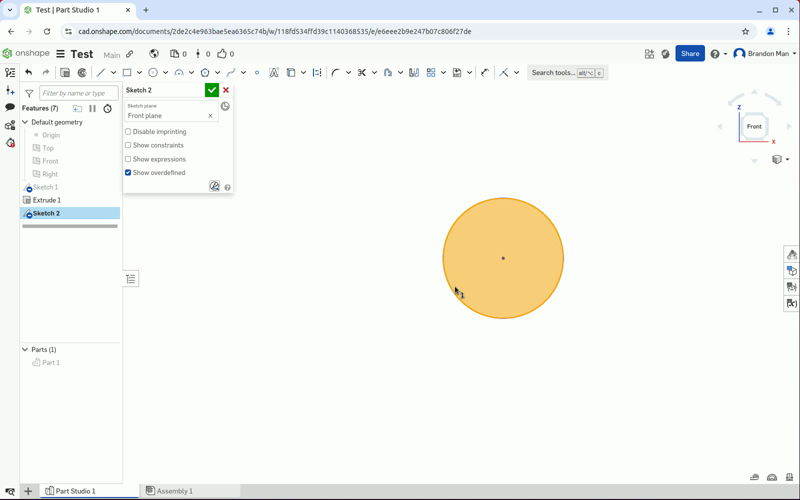
scroll(-6)
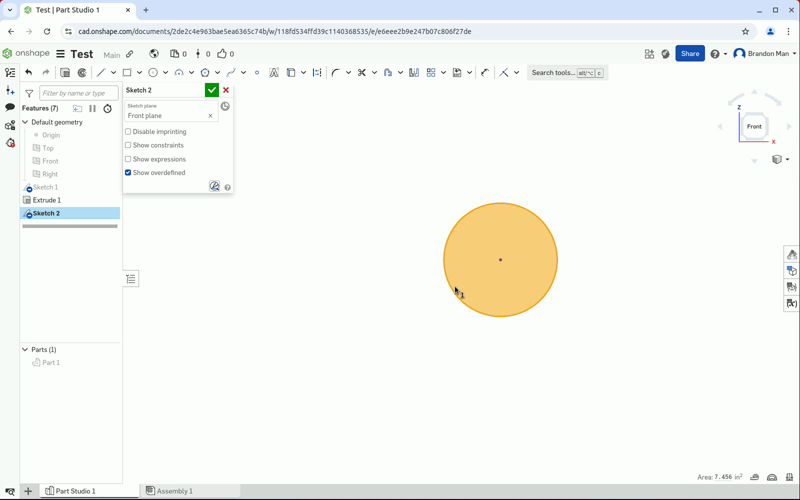
scroll(-6)
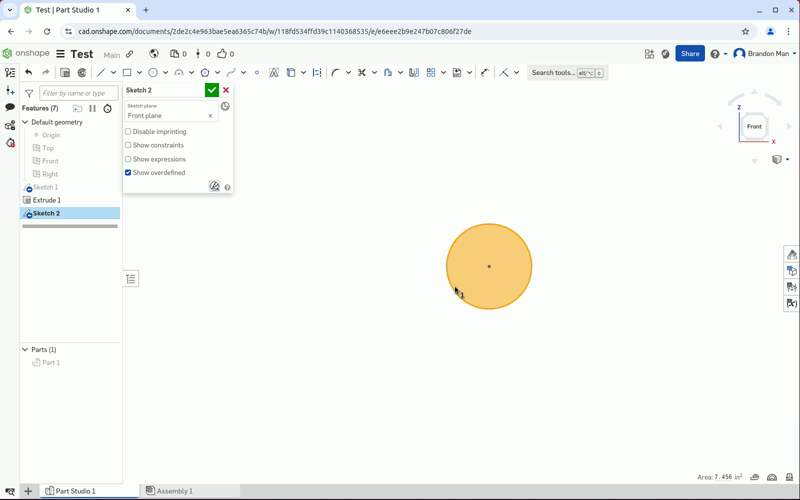
scroll(-6)
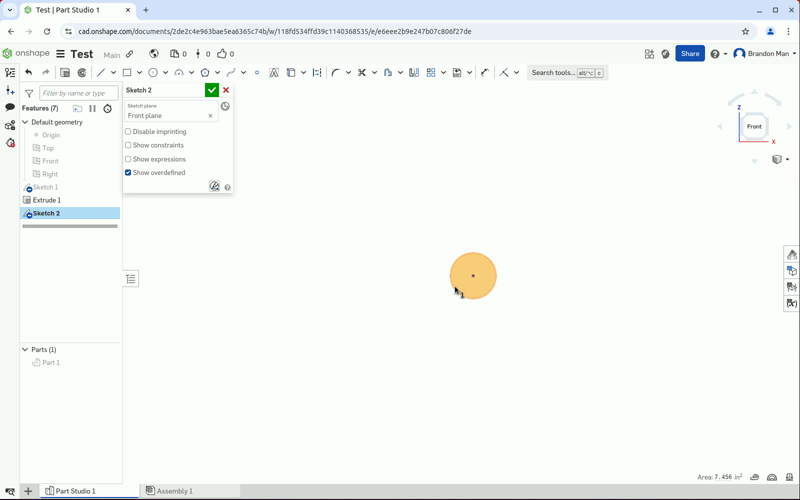
scroll(-6)
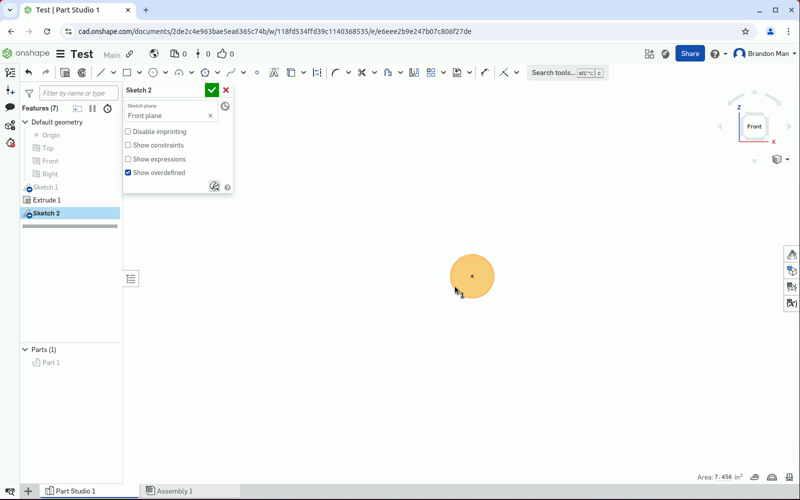
scroll(-6)
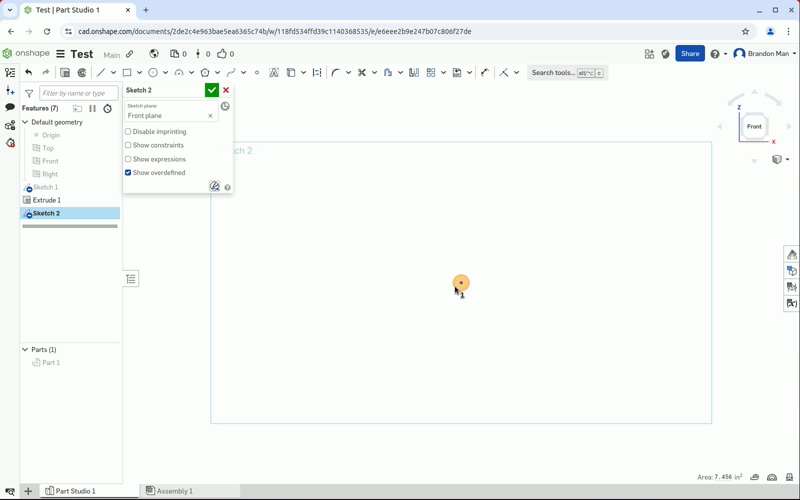
mouse_move(73, 352)
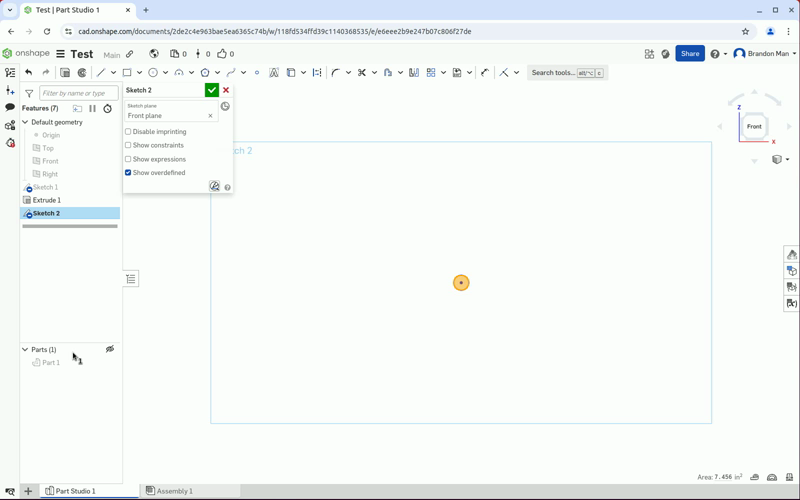
key(shift+y)
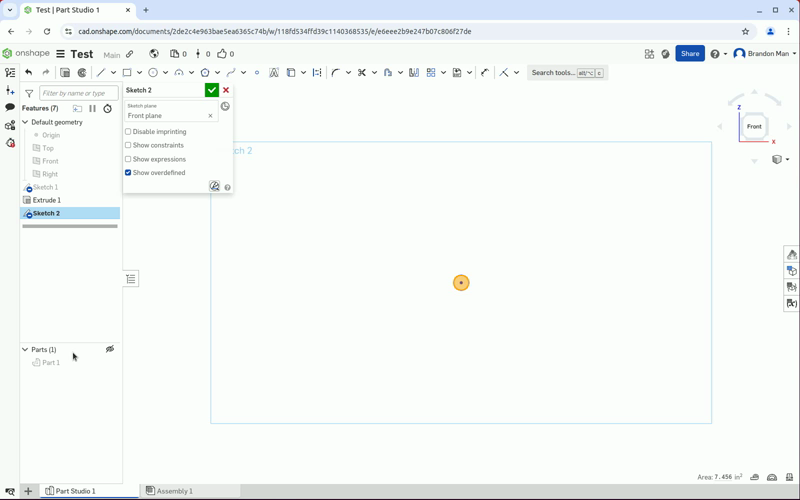
key(shift+e)
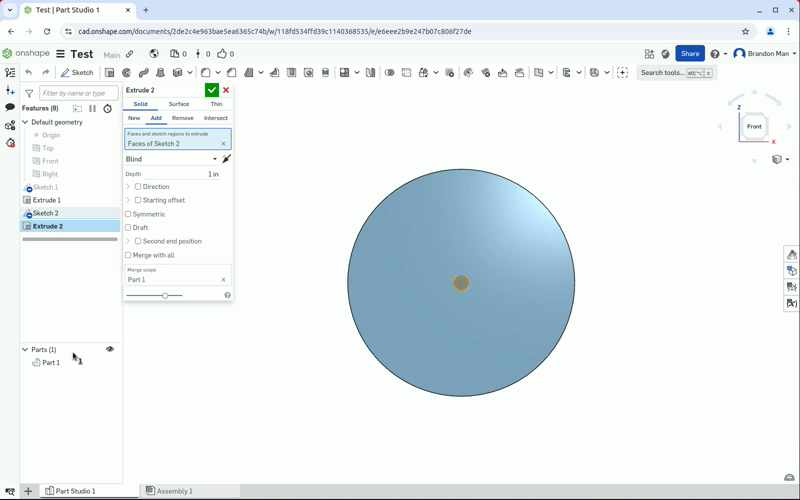
mouse_move(143, 106)
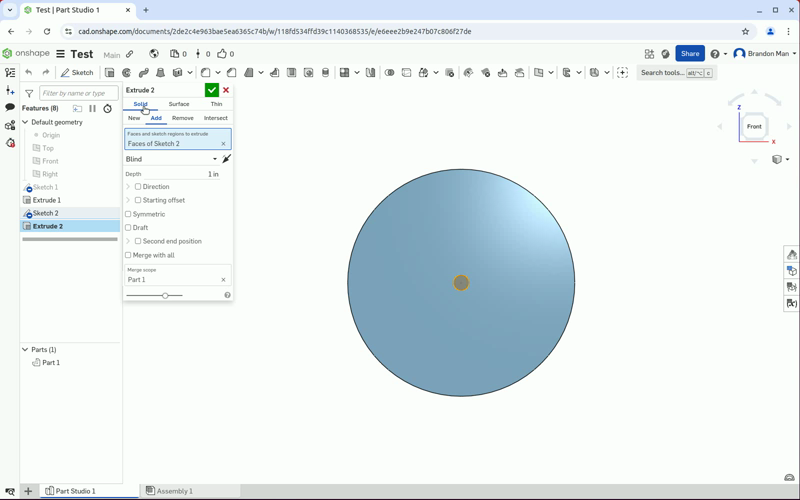
click(143, 106)
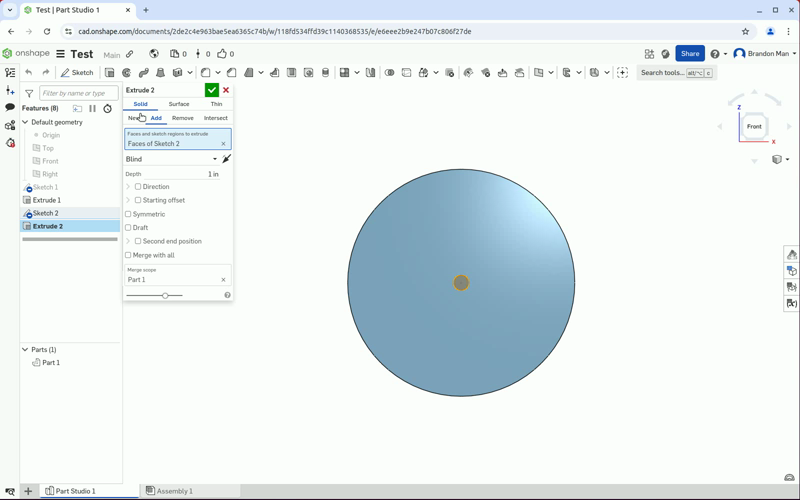
mouse_move(137, 120)
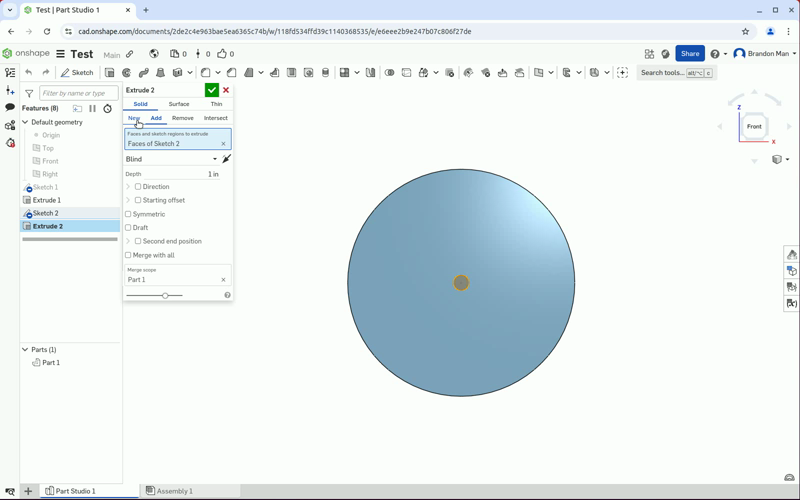
click(137, 120)
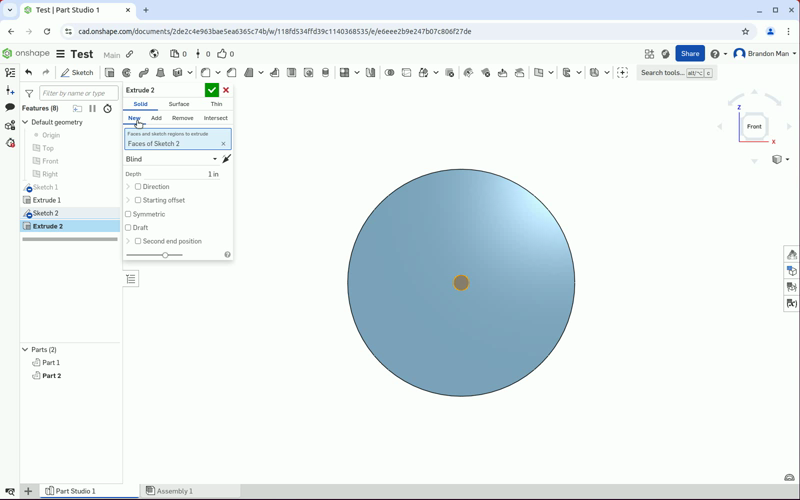
key(tab, 4)
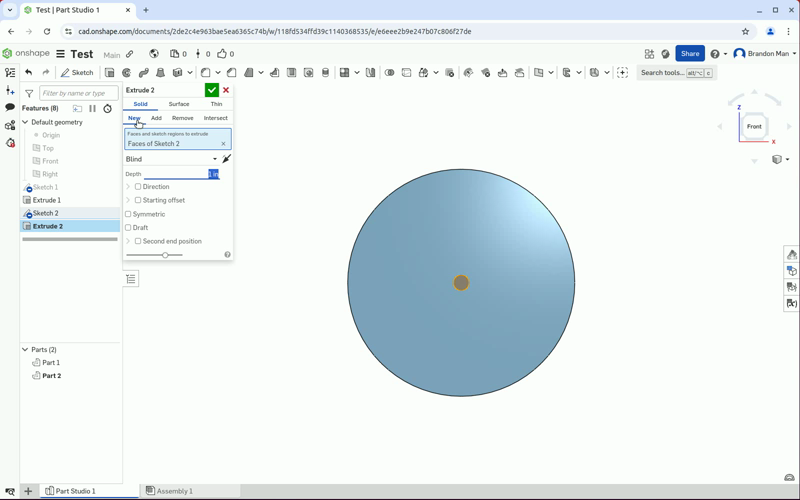
text(5.777)
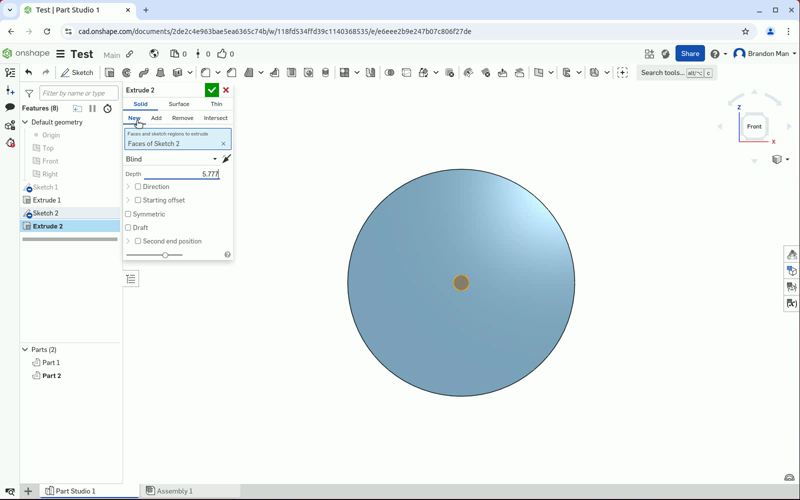
key(enter)
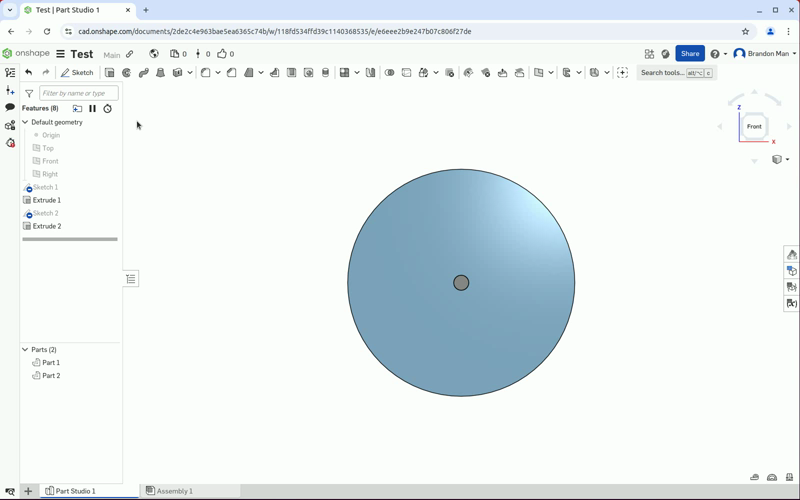
key(shift+h)
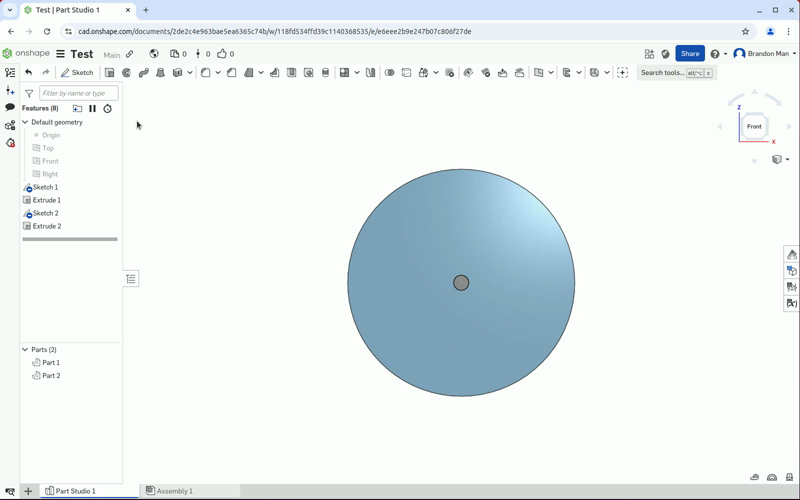
key(shift+h)
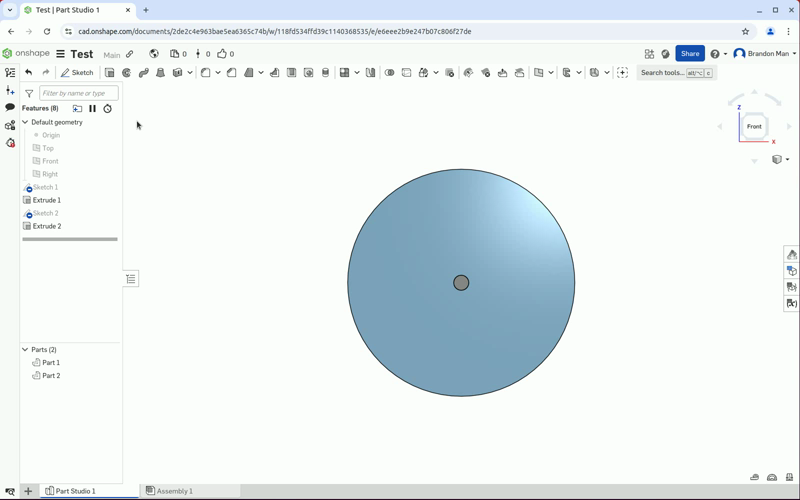
mouse_move(73, 189)
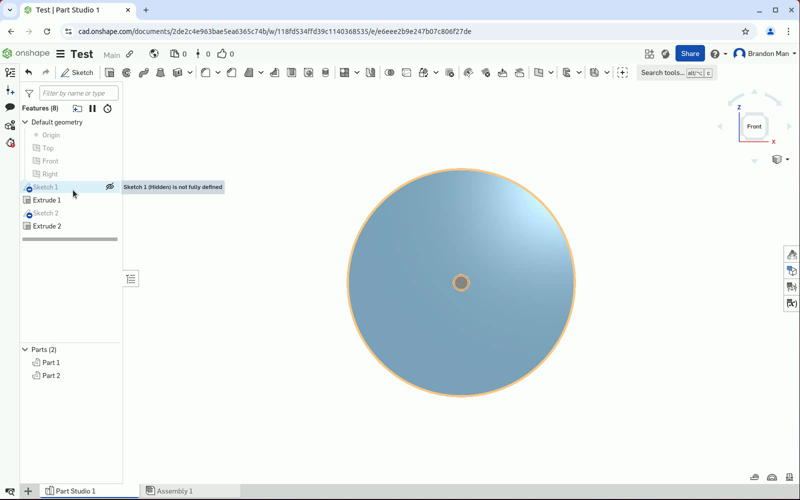
click(73, 189)
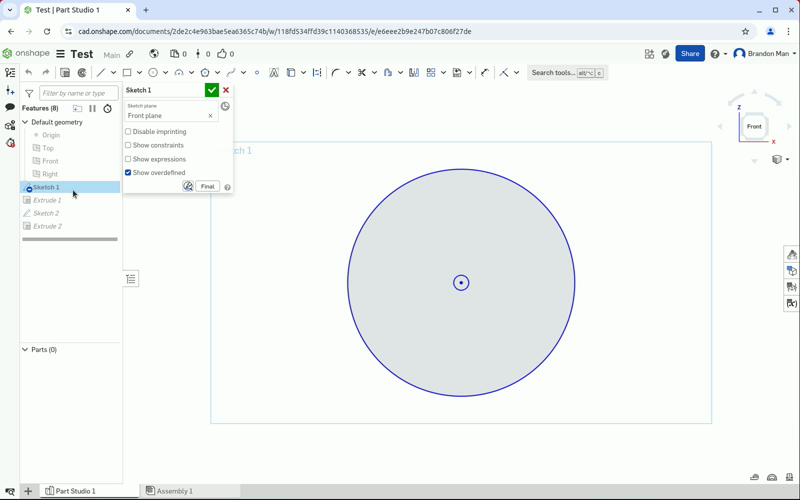
mouse_move(229, 92)
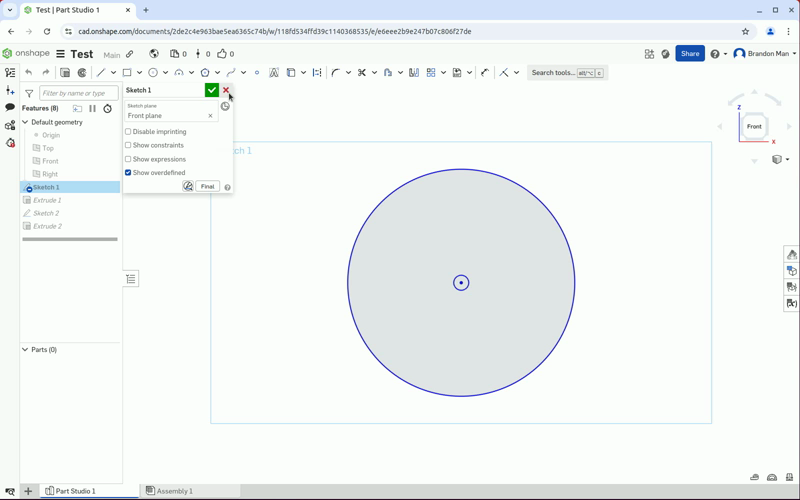
click(229, 92)
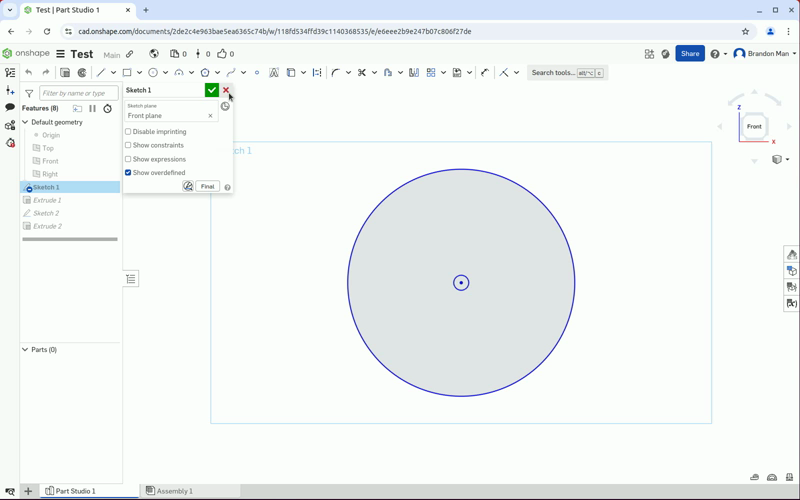
key(shift+s)
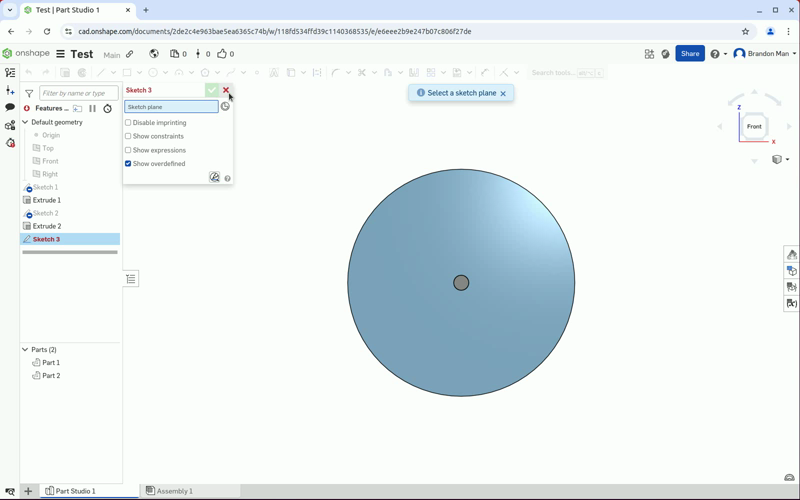
mouse_move(73, 163)
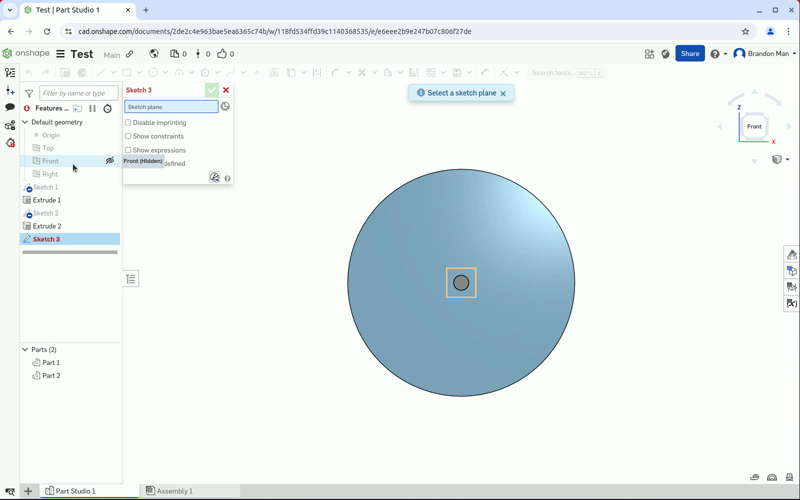
click(73, 163)
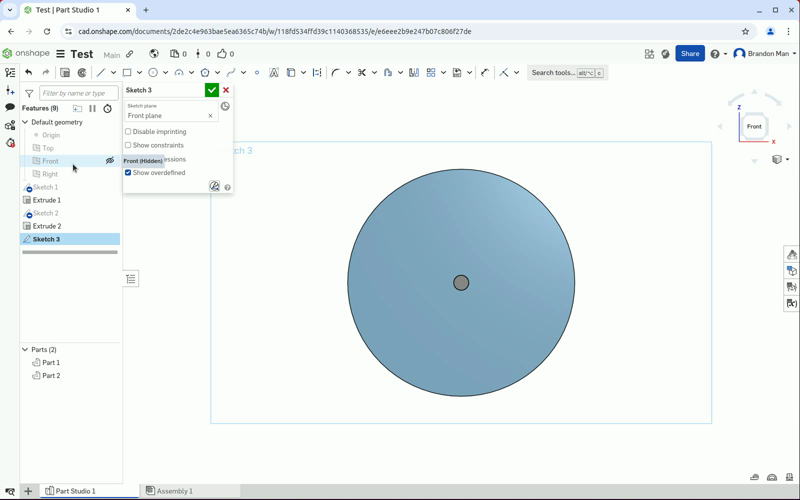
mouse_move(73, 352)
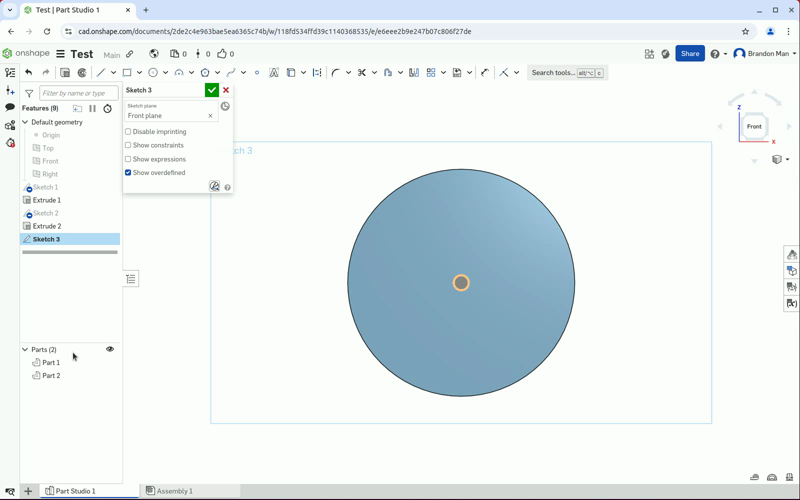
key(y)
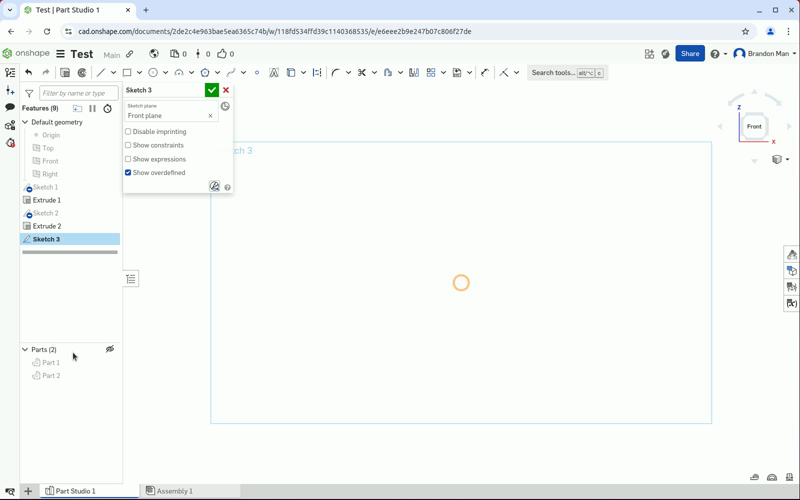
key(c)
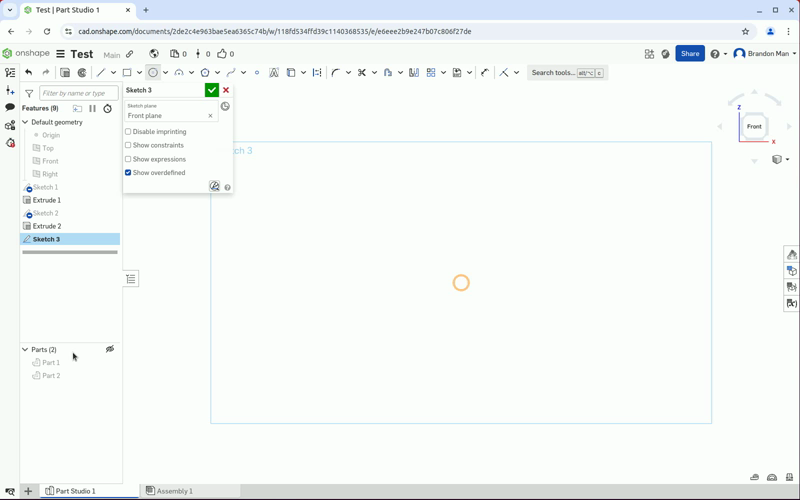
key_down(shift)
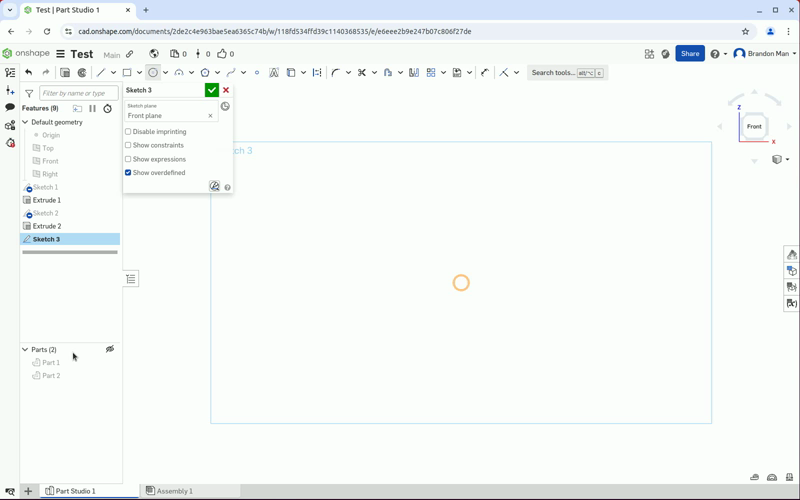
mouse_move(461, 282)
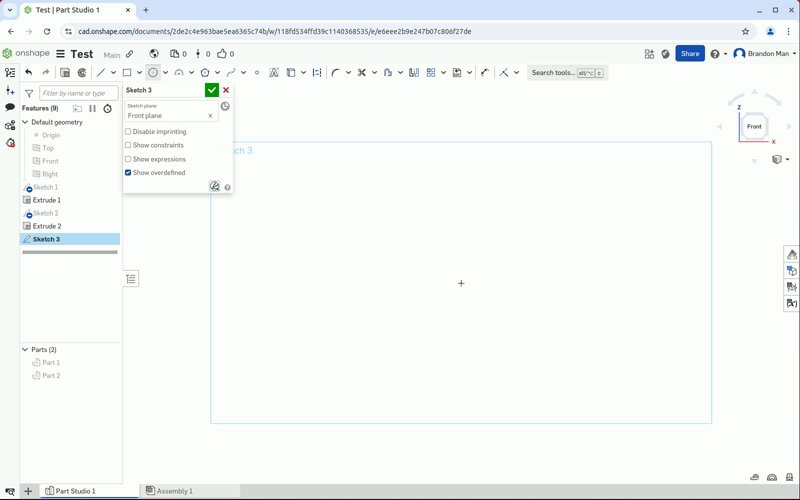
click(461, 282)
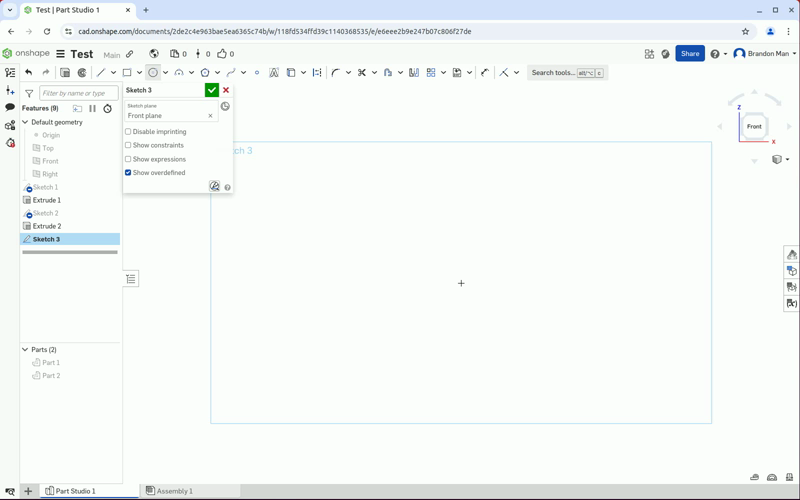
key_up(shift)
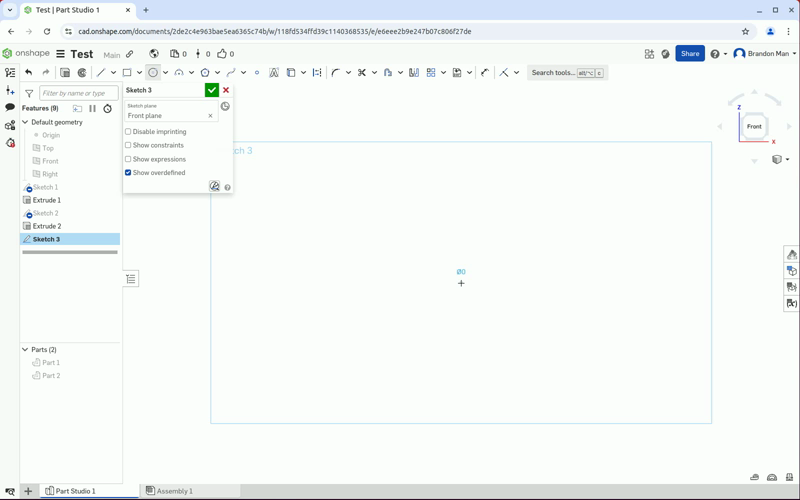
mouse_move(468, 282)
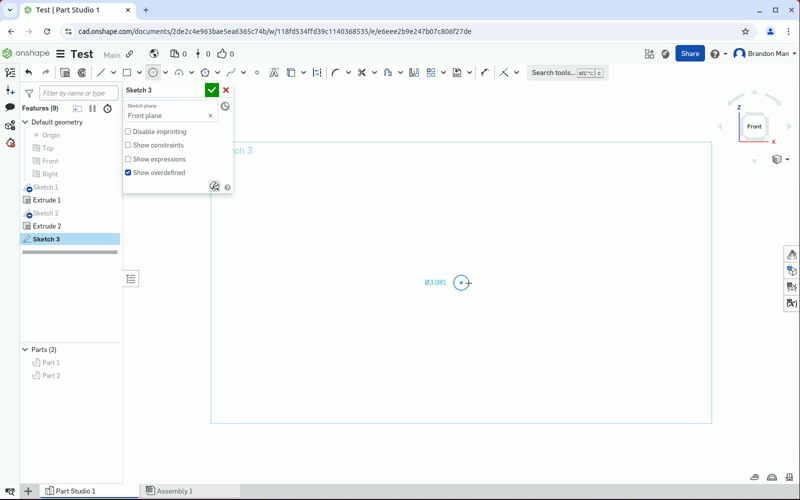
click(468, 282)
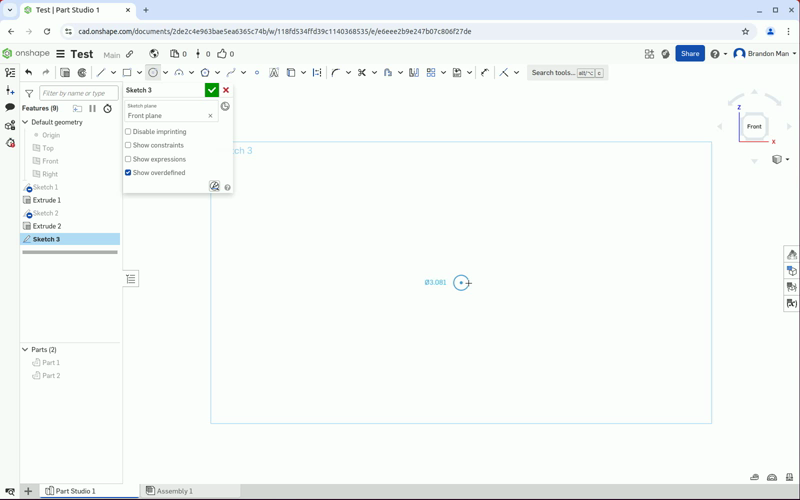
key(esc)
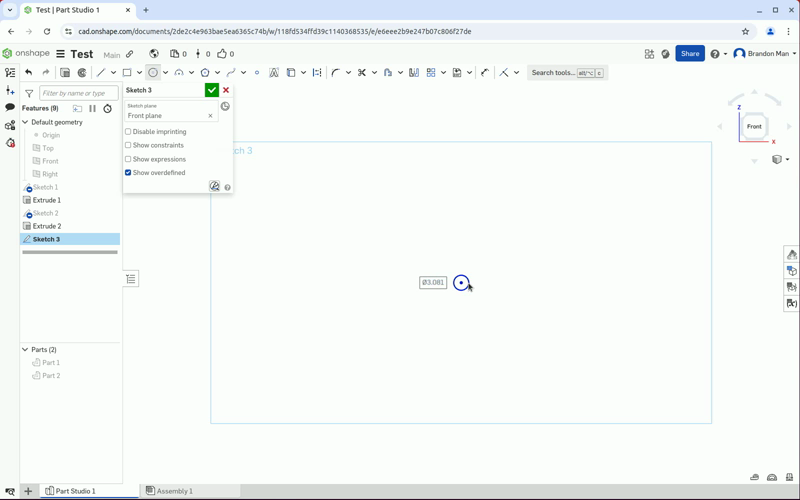
mouse_move(457, 284)
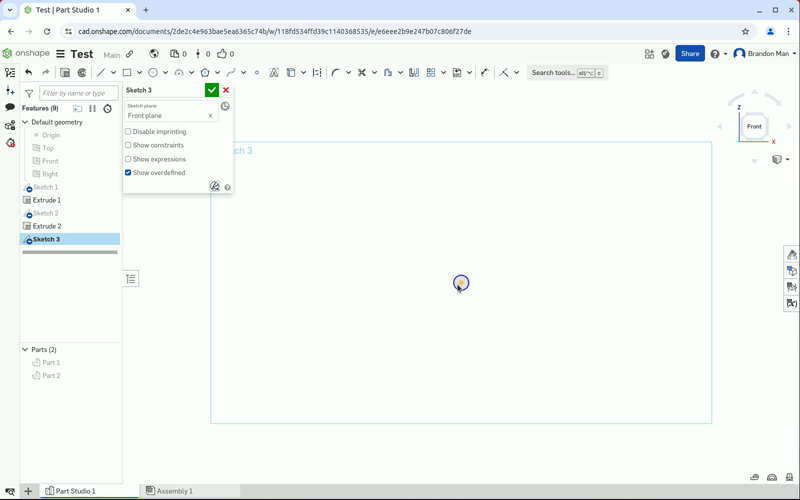
scroll(6)
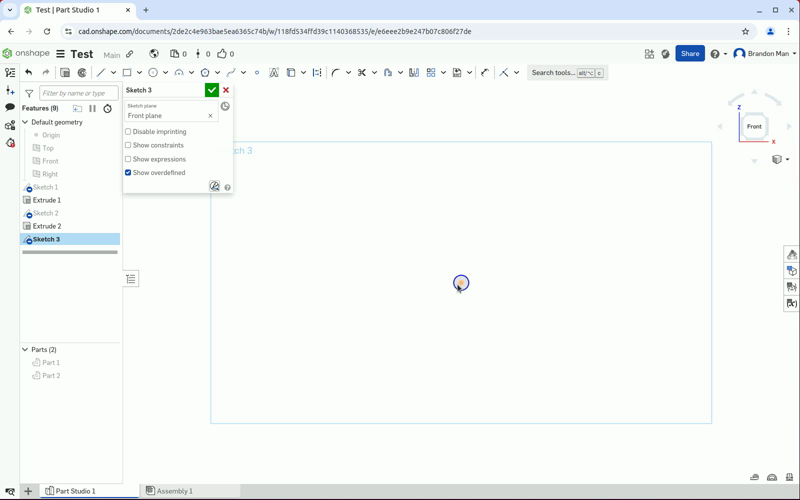
scroll(6)
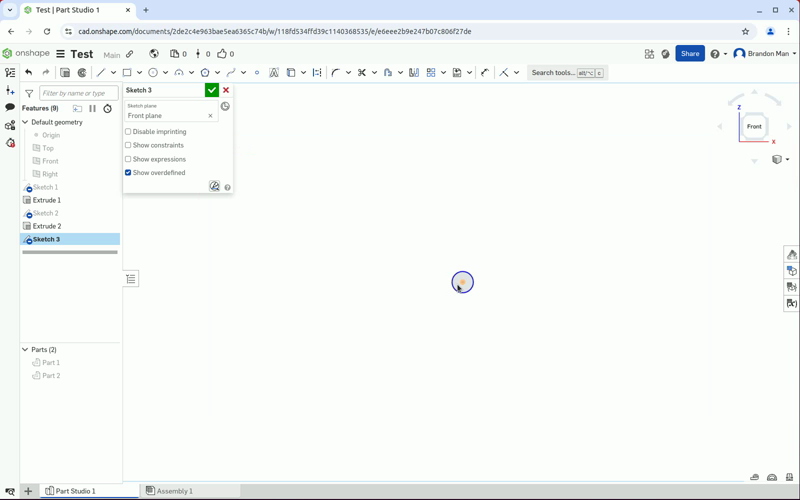
scroll(6)
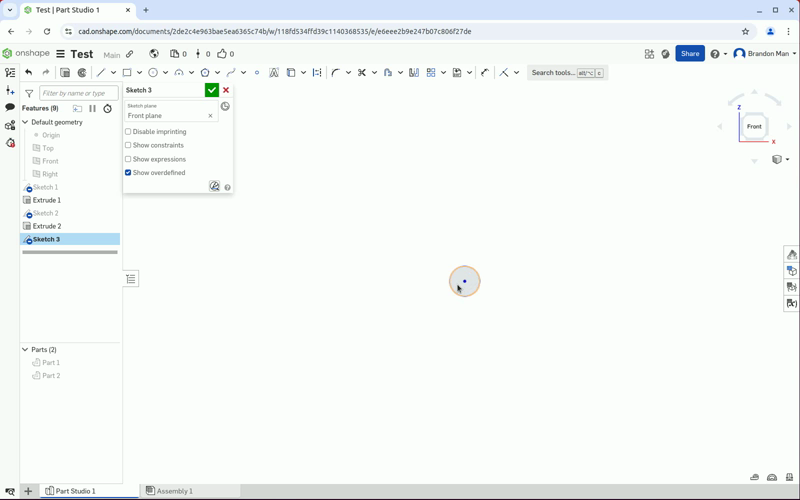
scroll(6)
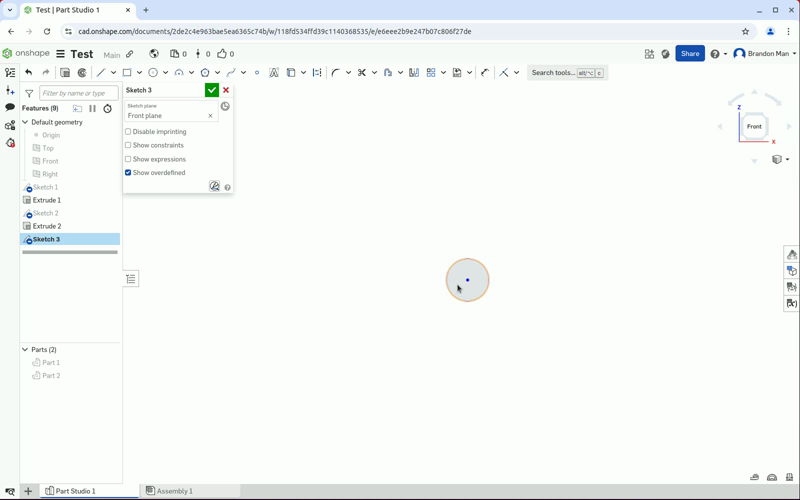
scroll(6)
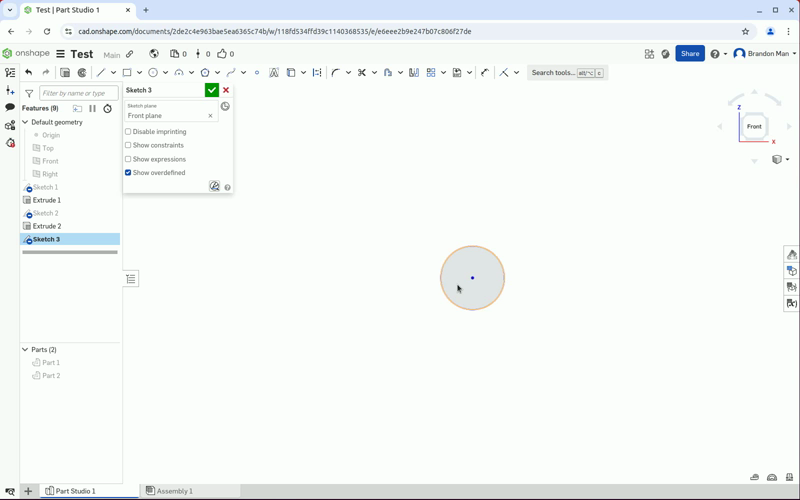
scroll(6)
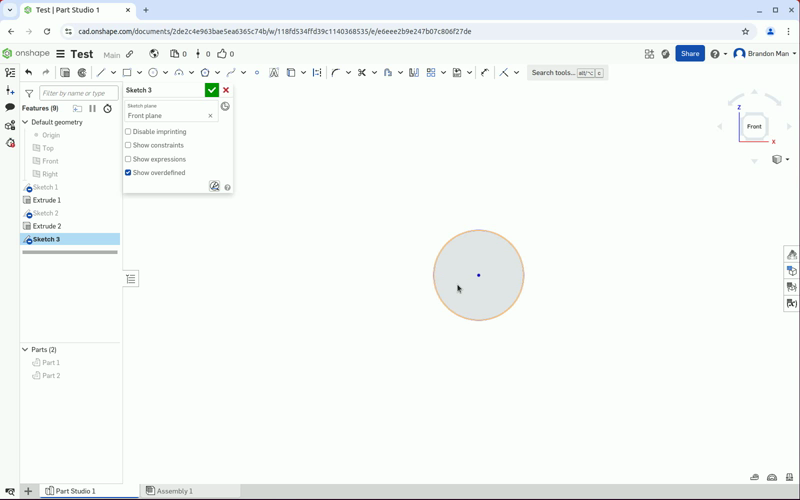
scroll(6)
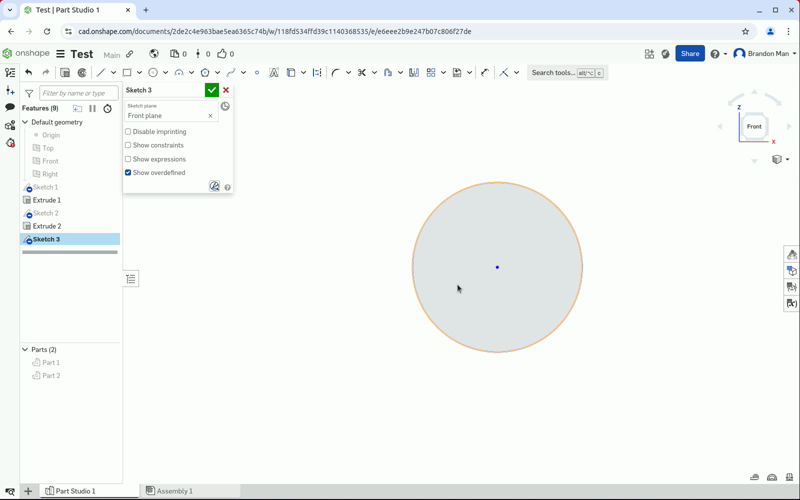
click(457, 284)
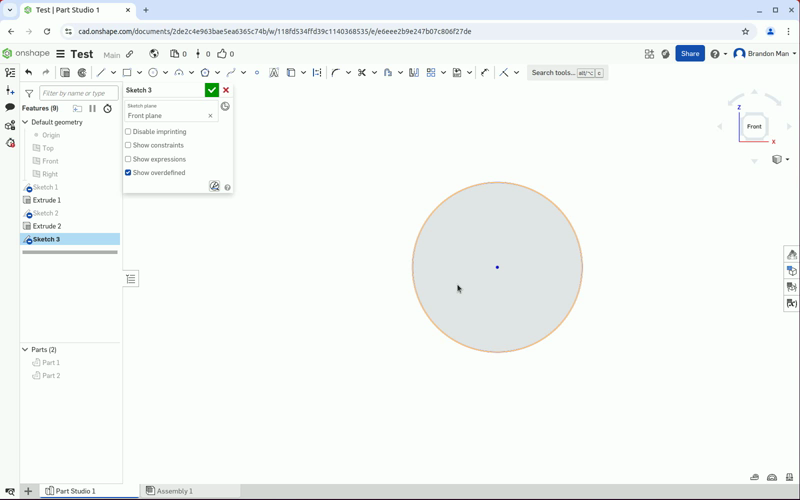
scroll(-6)
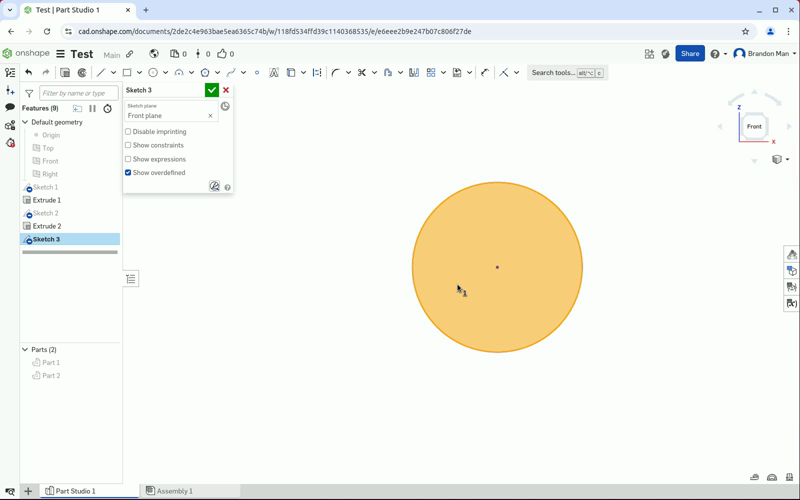
scroll(-6)
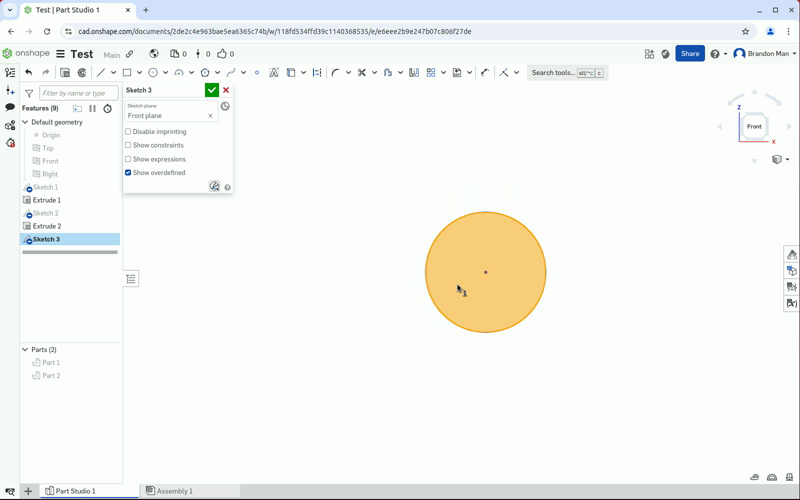
scroll(-6)
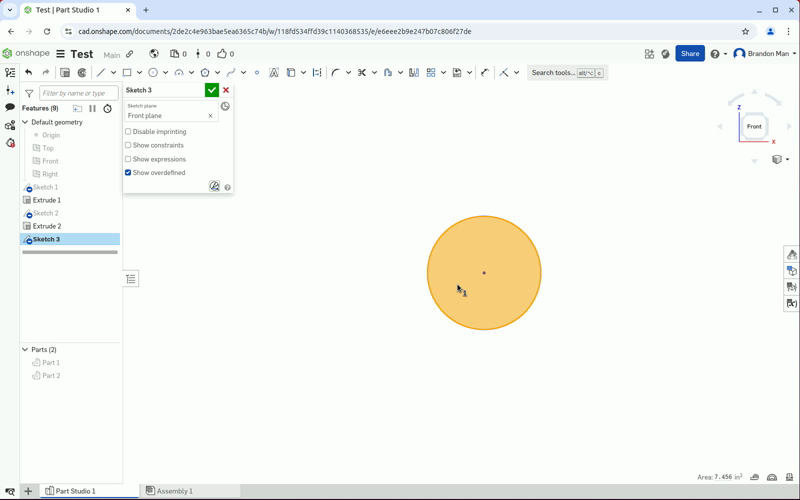
scroll(-6)
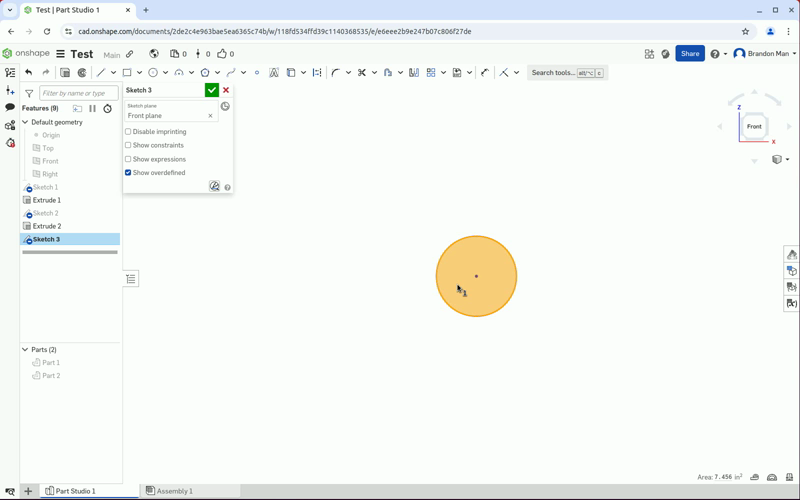
scroll(-6)
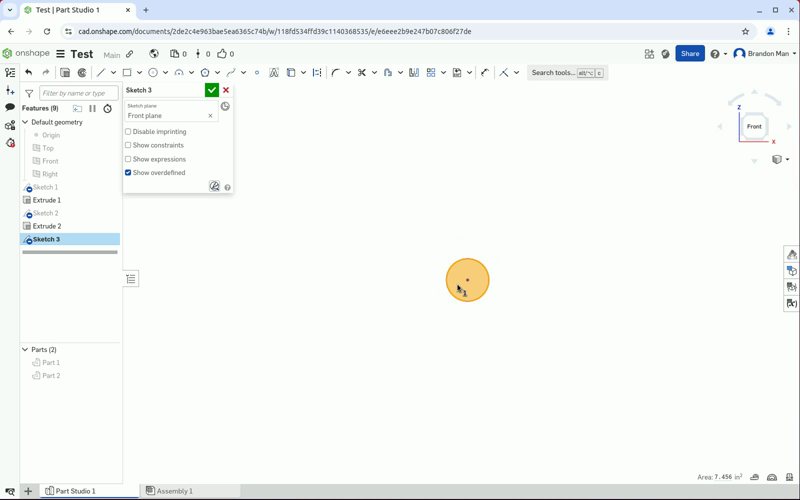
scroll(-6)
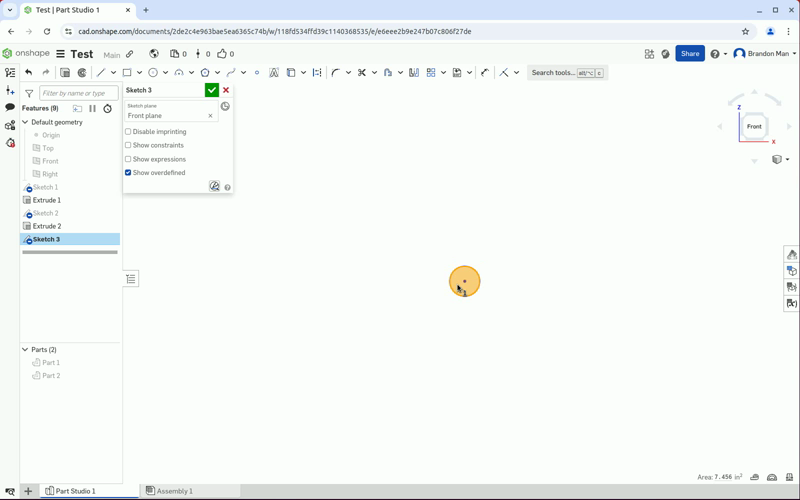
scroll(-6)
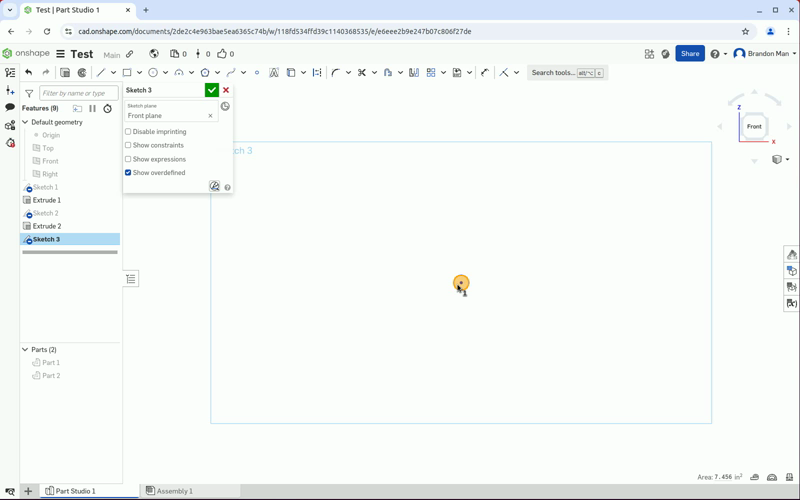
mouse_move(73, 352)
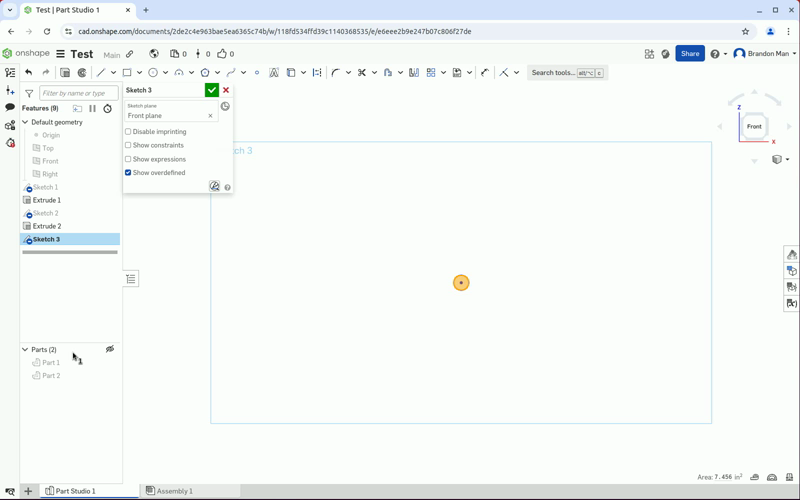
key(shift+y)
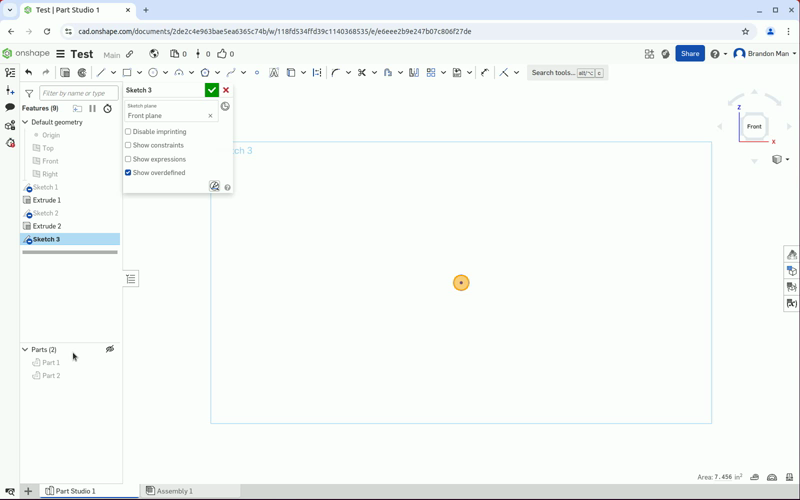
key(shift+e)
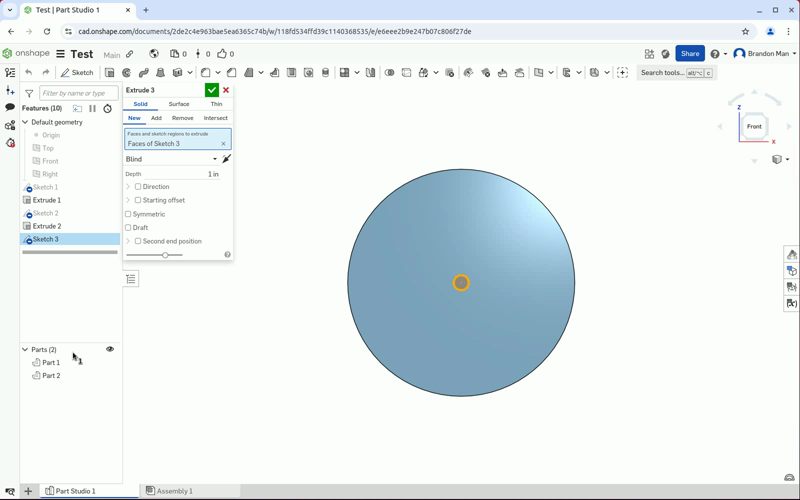
mouse_move(143, 106)
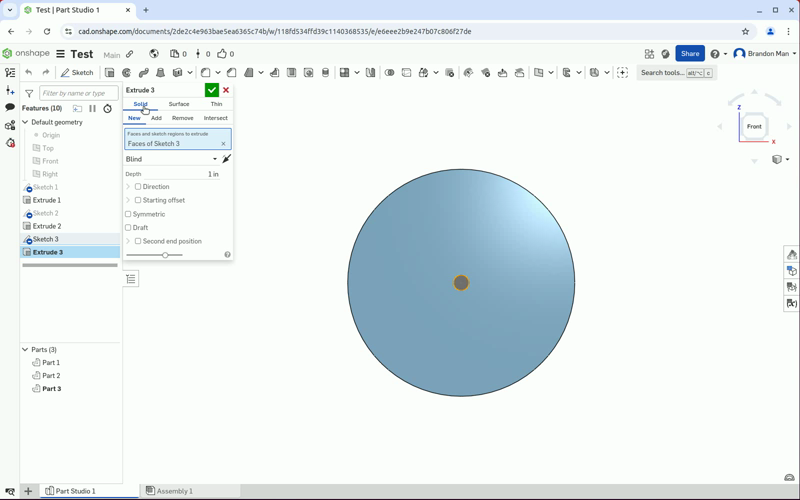
click(143, 106)
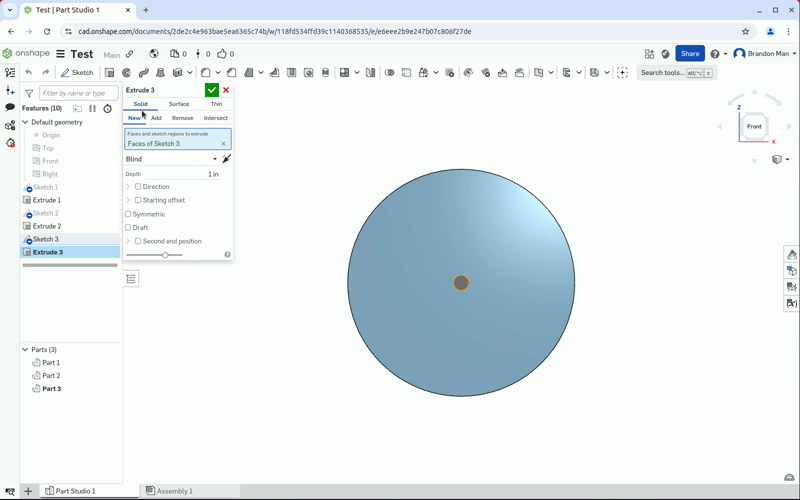
mouse_move(137, 120)
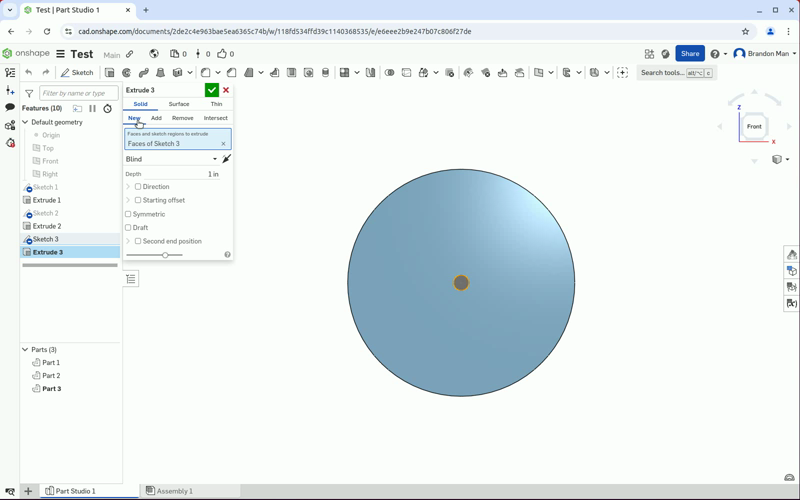
click(137, 120)
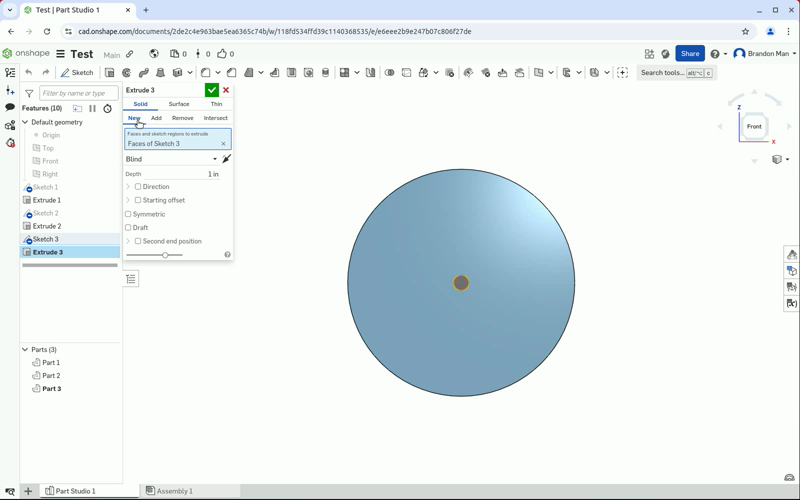
key(tab, 4)
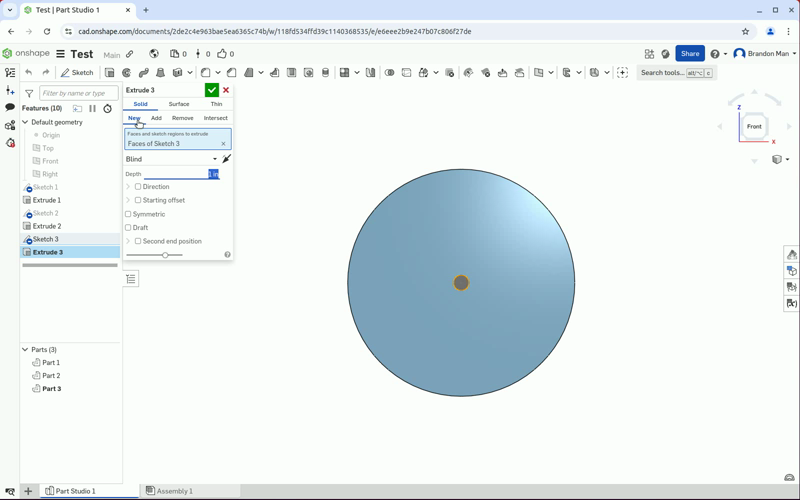
text(13.239)
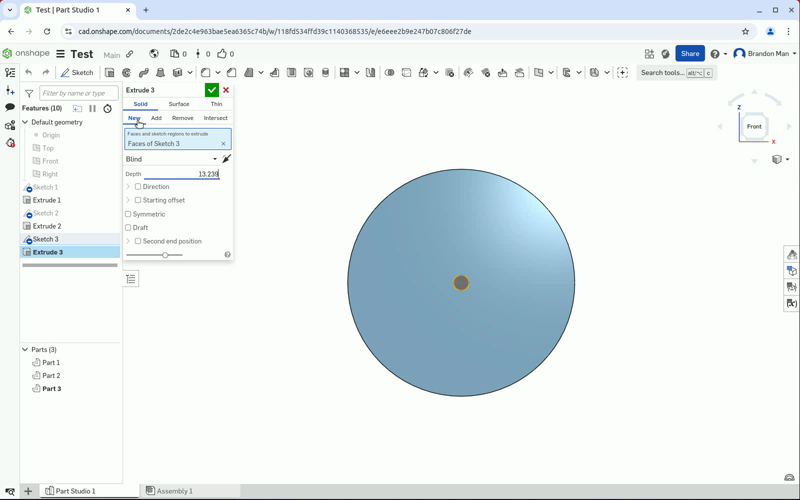
key(enter)
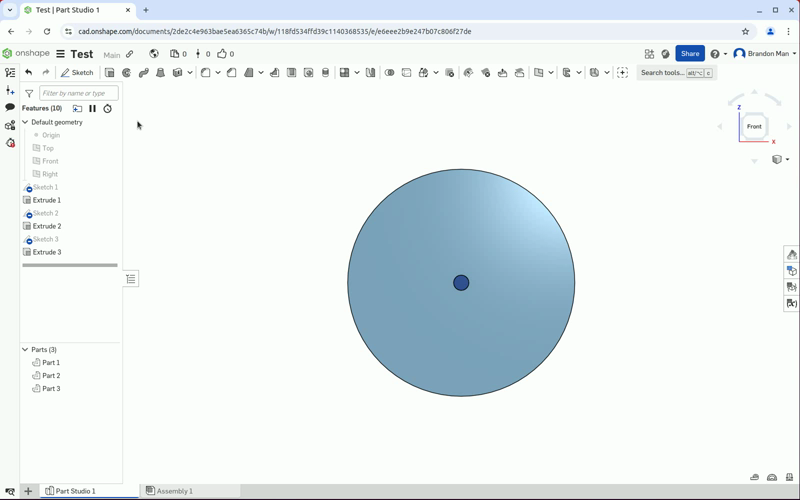
key(shift+h)
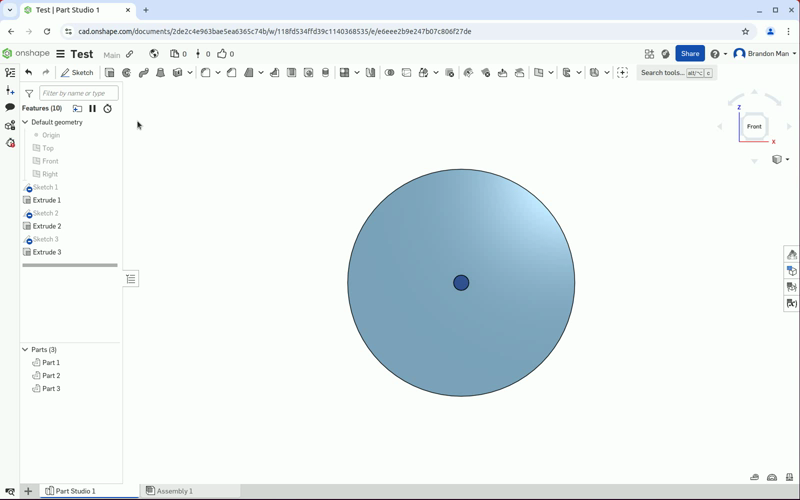
key(shift+h)
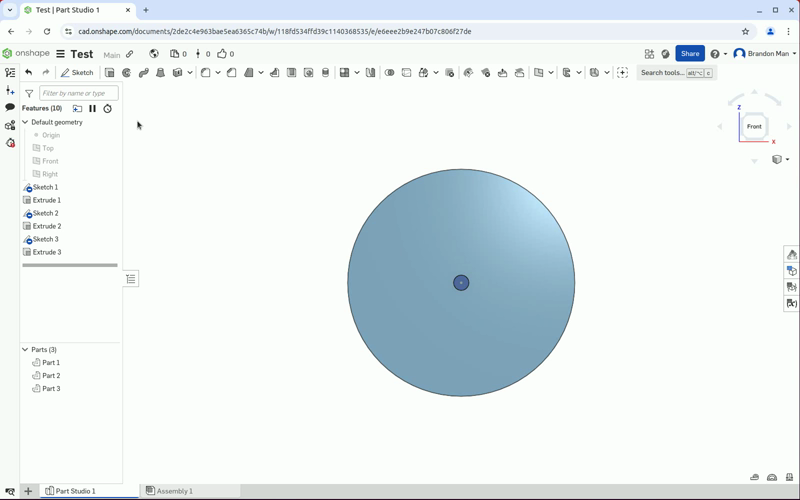
key(shift+7)
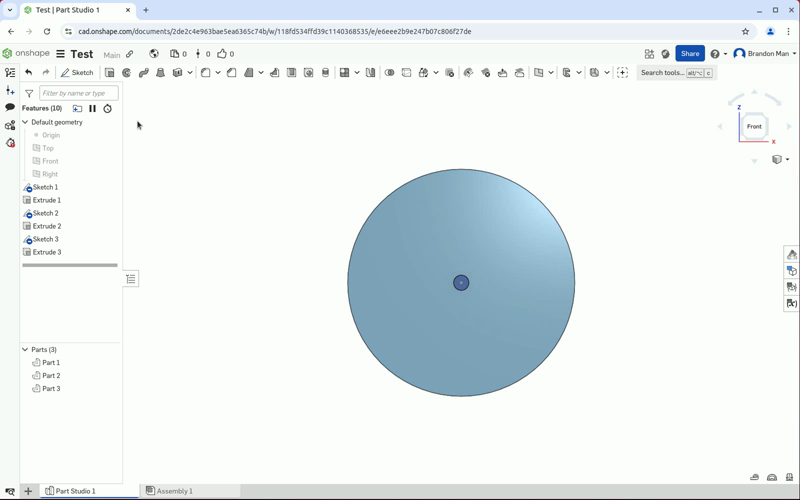
key(left, 2)
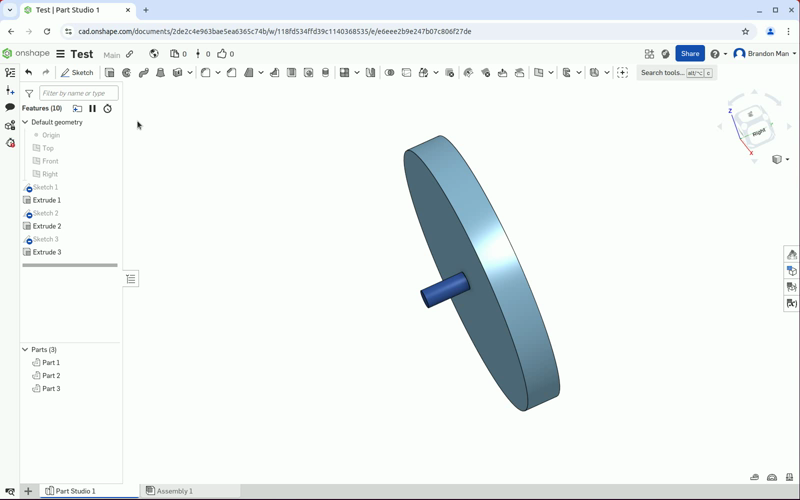
key(down, 2)
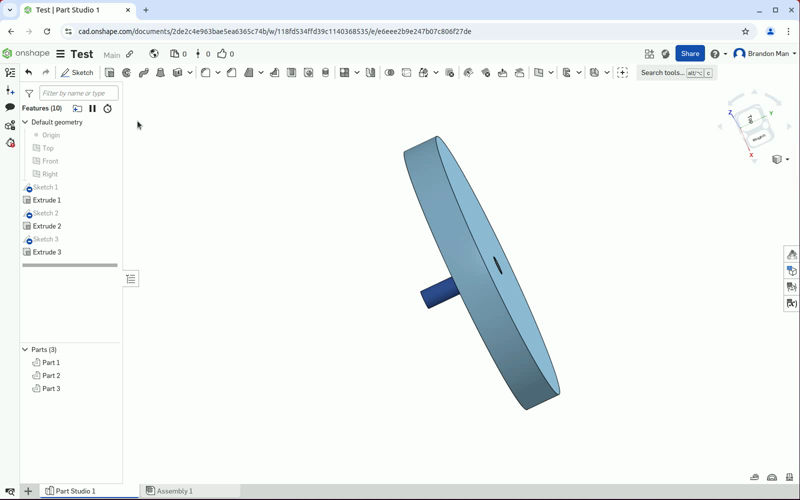
key(up, 2)
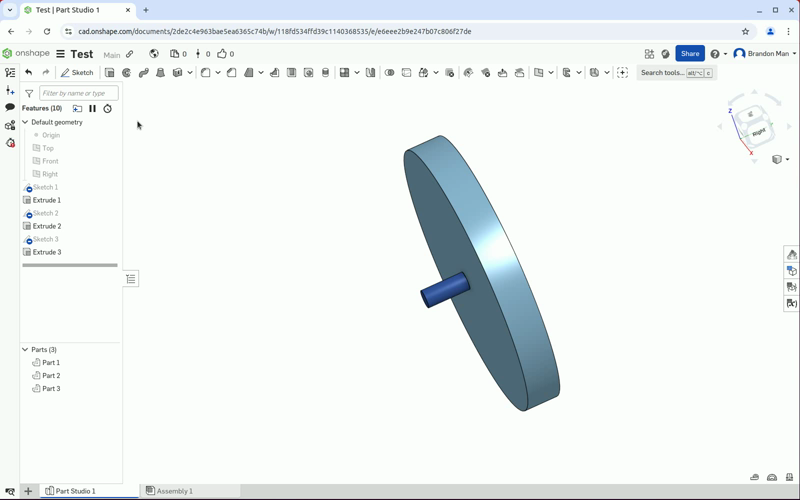
key(right, 2)
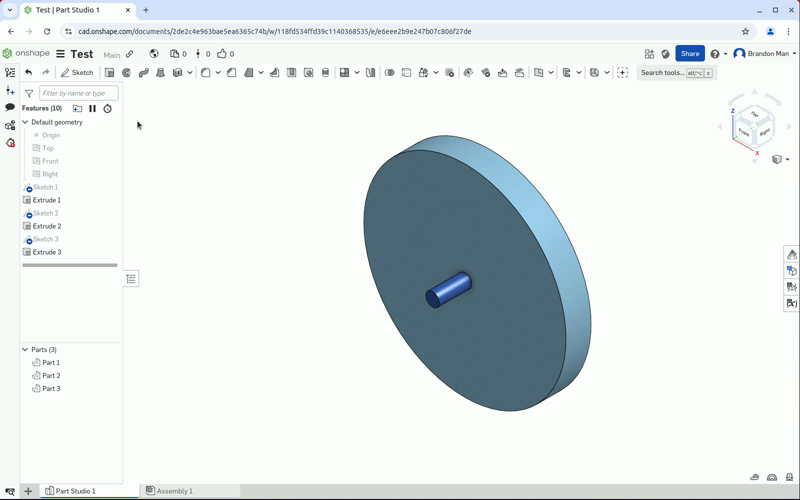
mouse_move(73, 189)
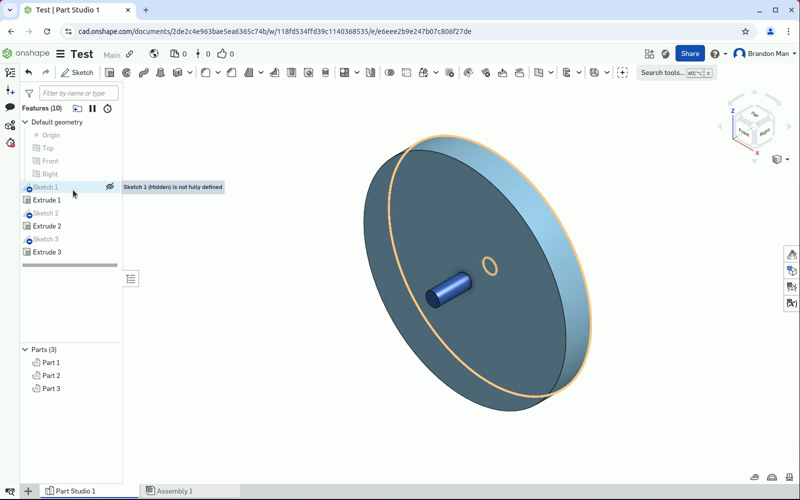
click(73, 189)